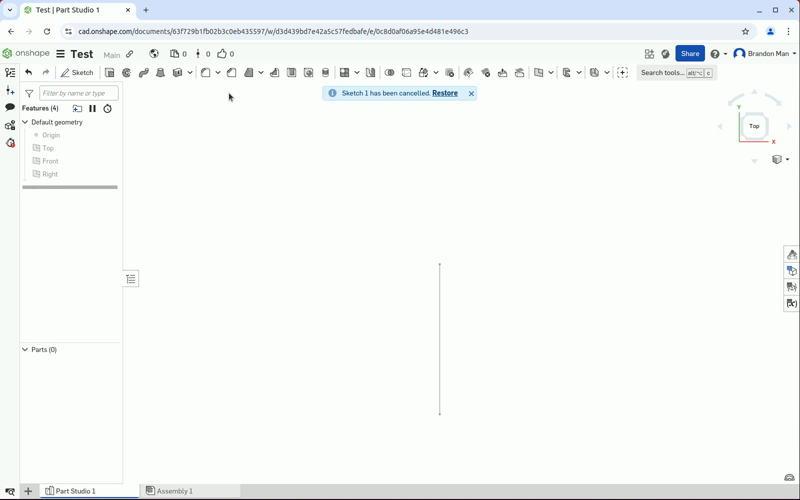
key(shift+h)
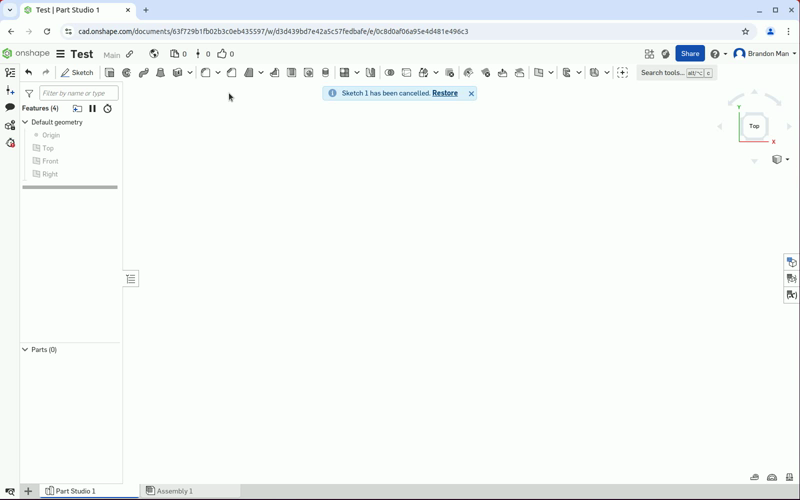
mouse_move(73, 352)
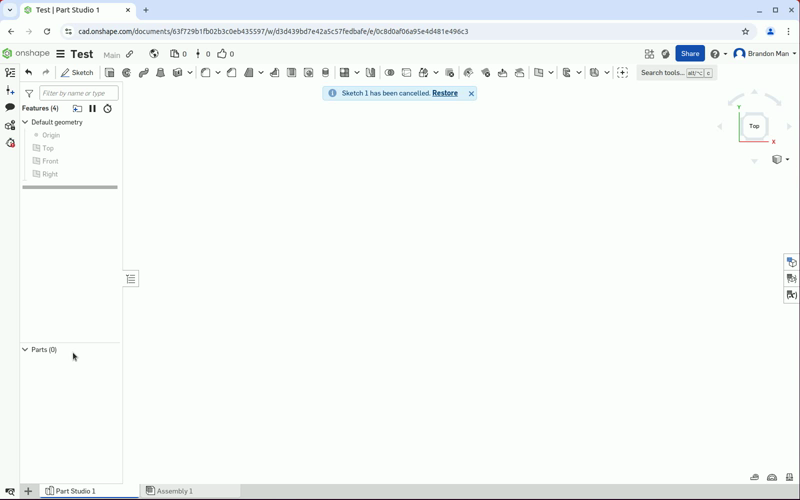
key(y)
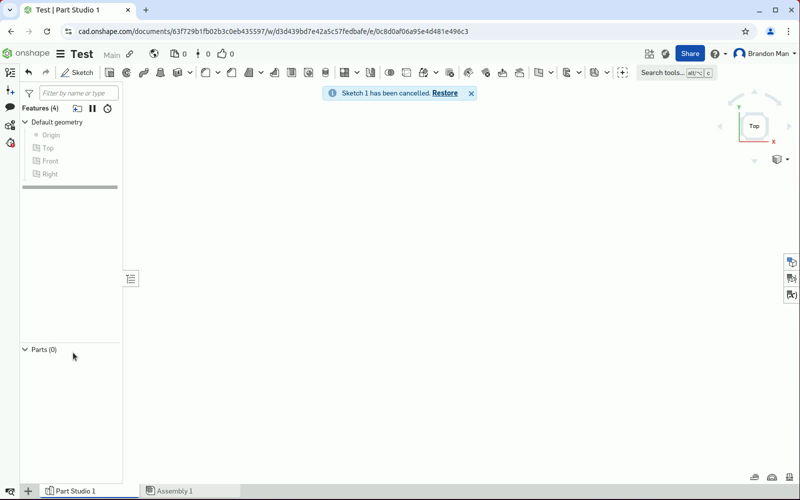
key(shift+p)
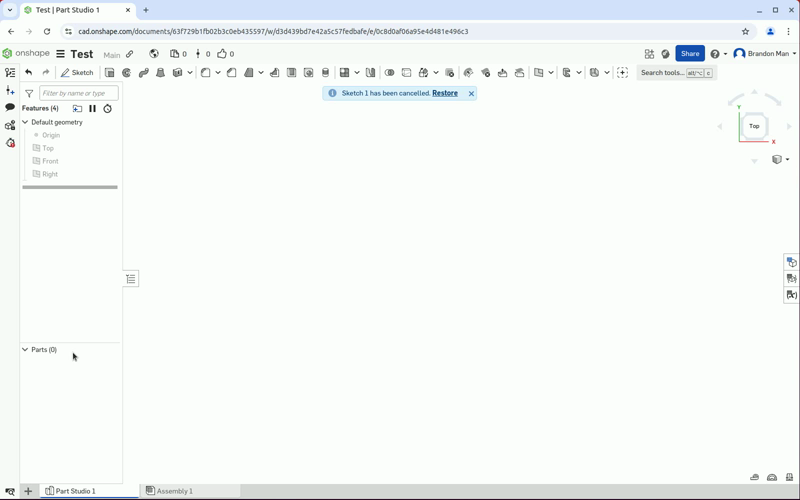
key(space)
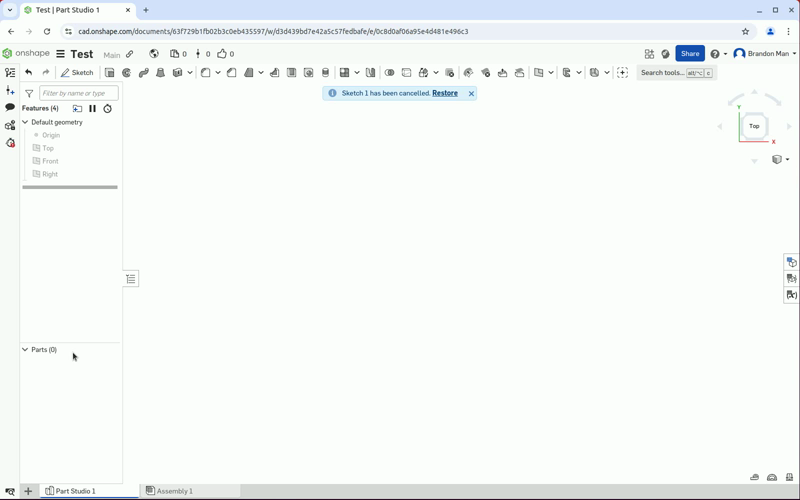
key_down(shift)
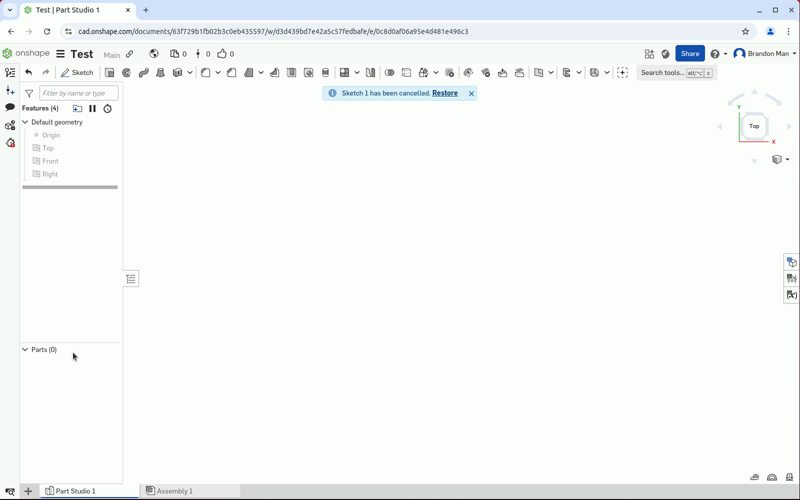
key(up)
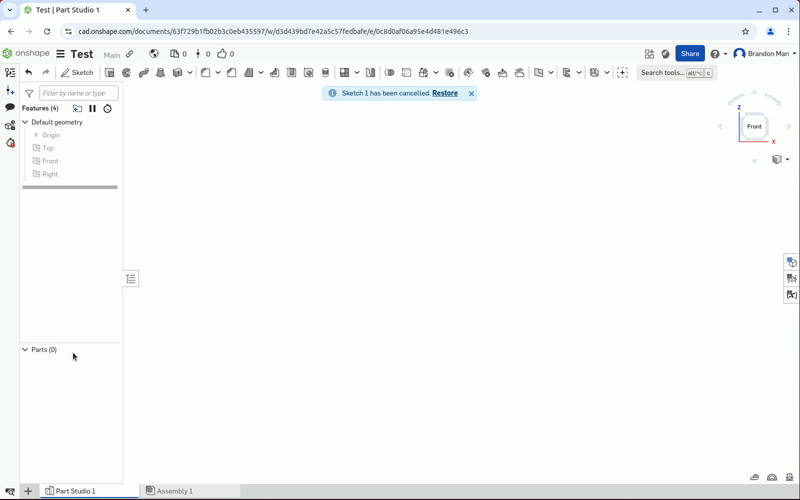
key_up(shift)
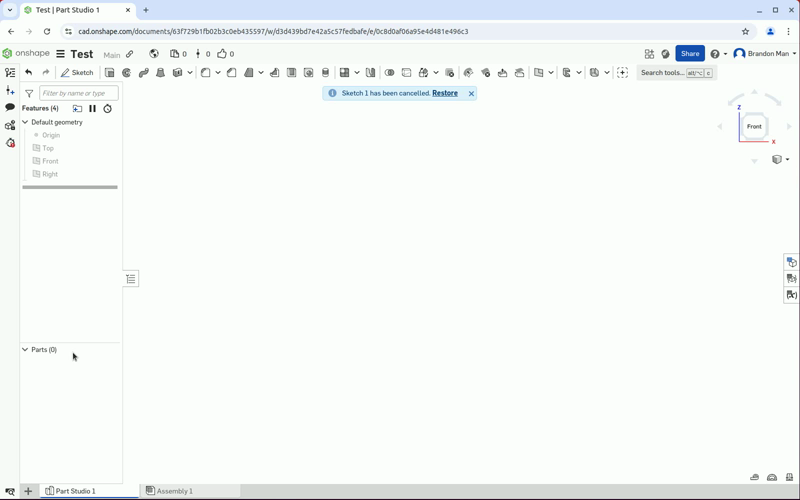
key(space)
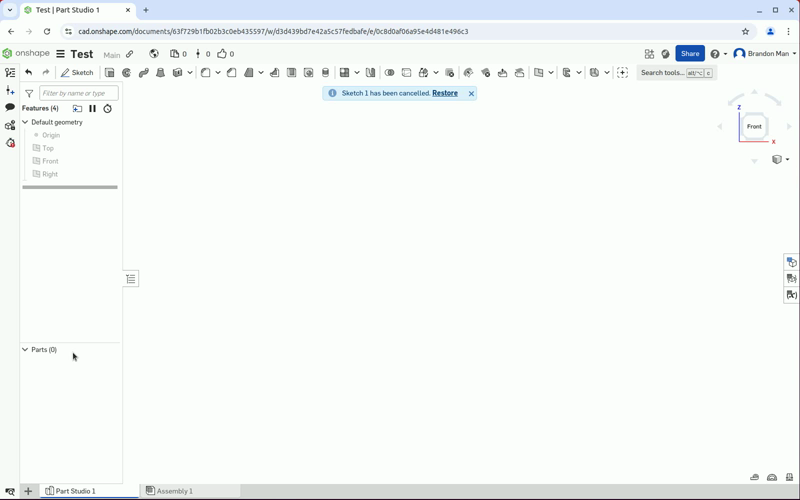
key_down(shift)
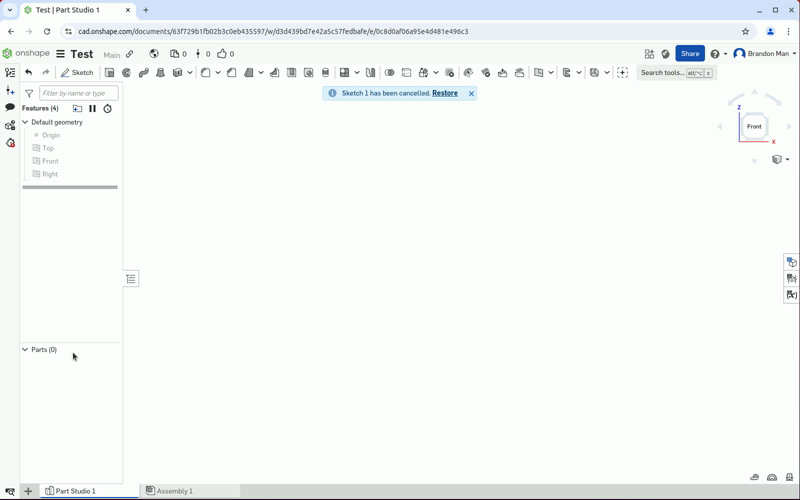
key(left)
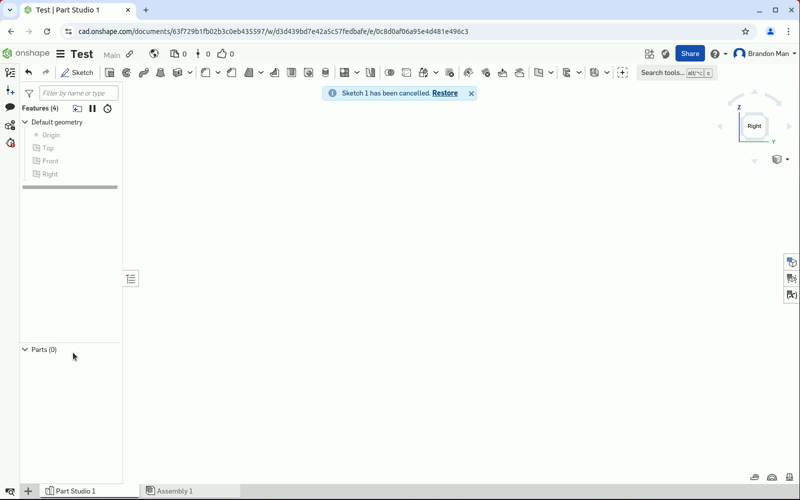
key_up(shift)
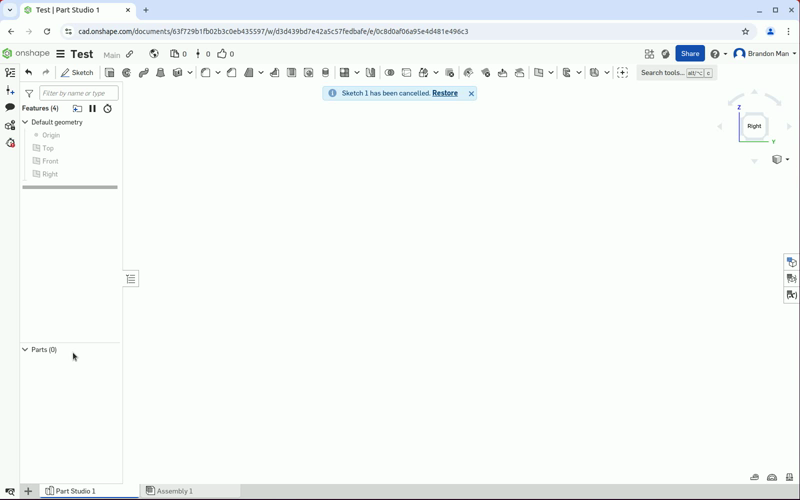
mouse_move(73, 352)
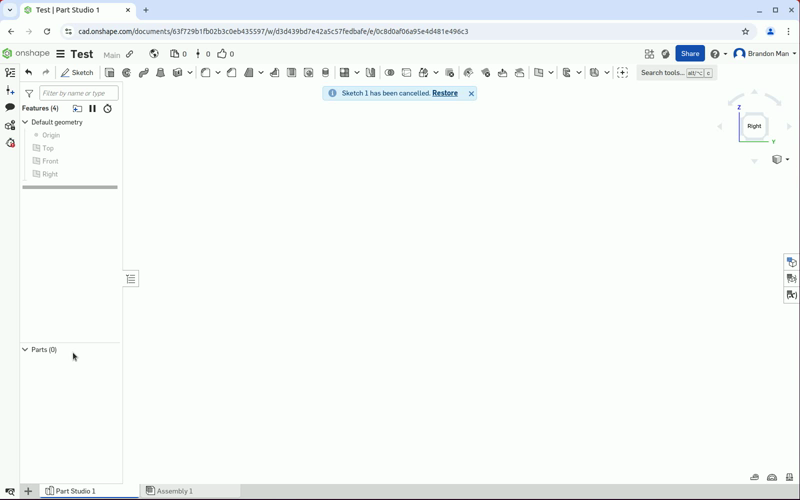
key(shift+y)
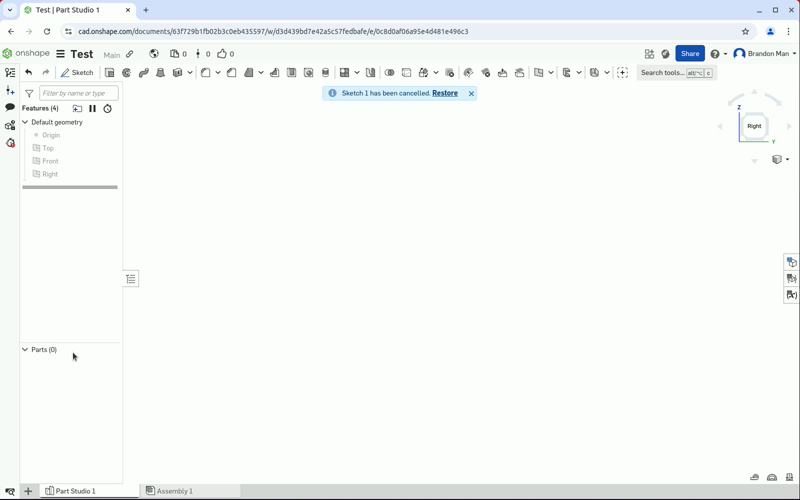
key(shift+s)
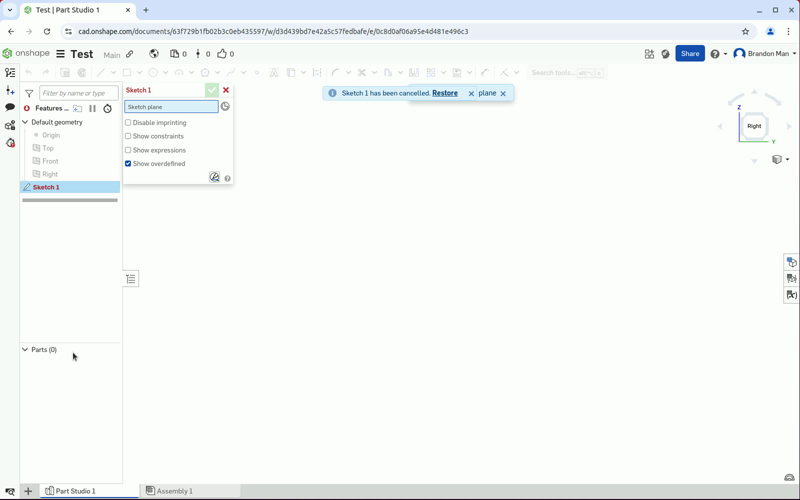
mouse_move(73, 176)
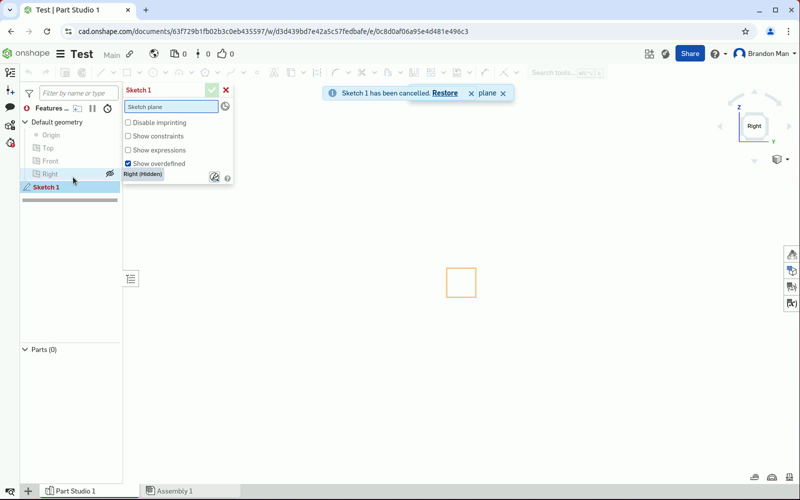
click(73, 176)
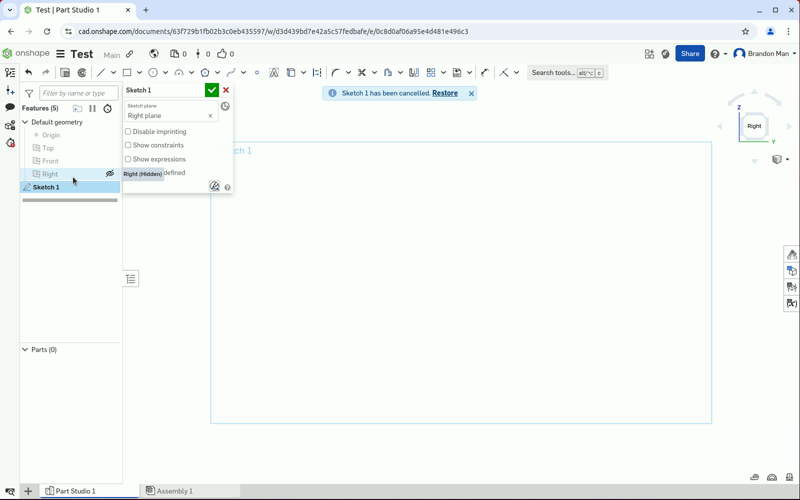
mouse_move(73, 352)
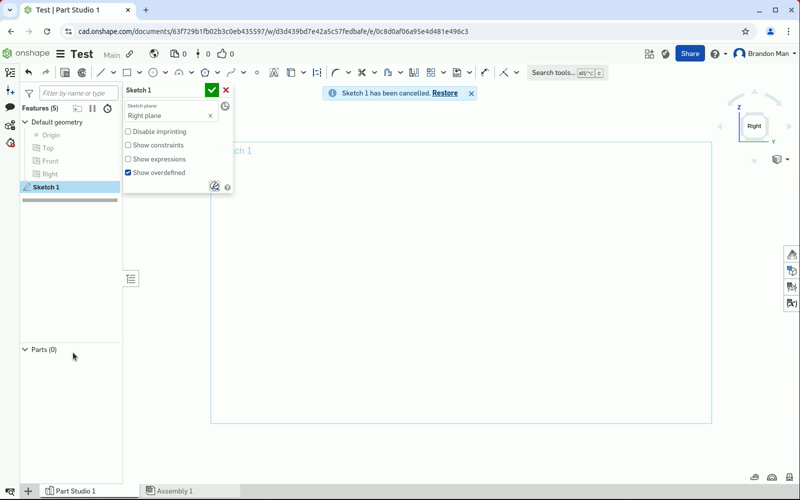
key(y)
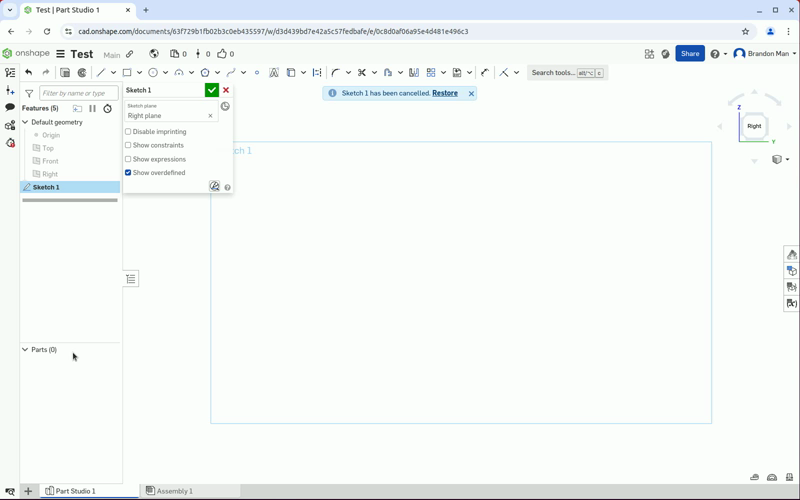
key(c)
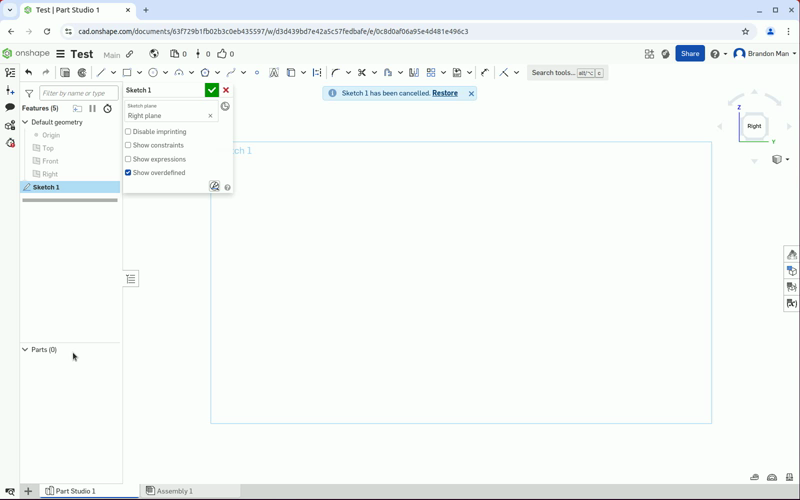
key_down(shift)
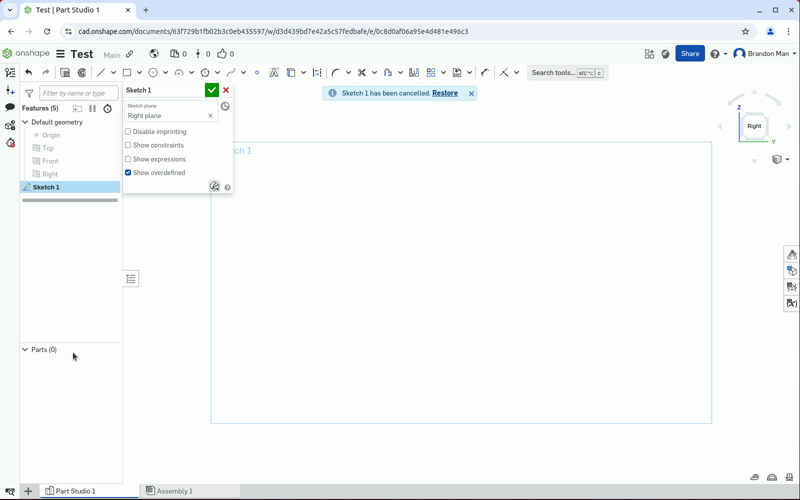
mouse_move(461, 282)
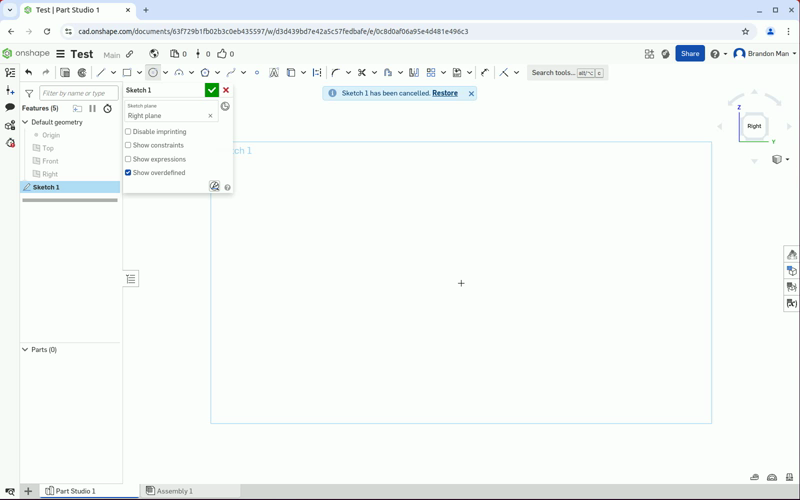
click(461, 282)
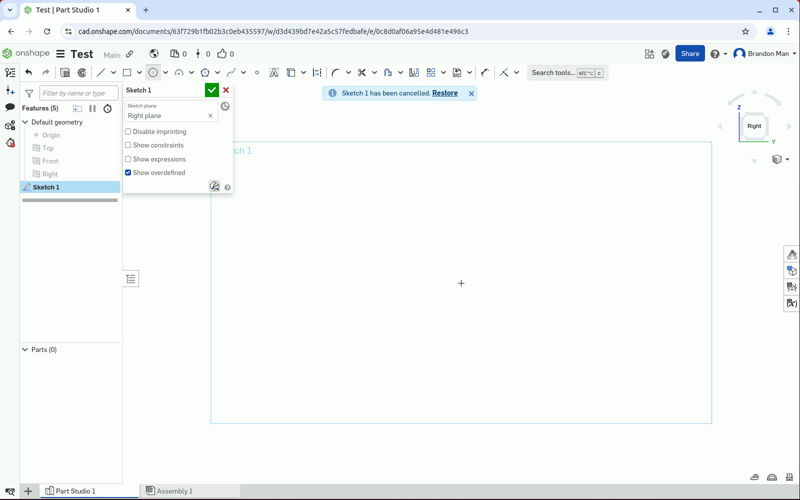
key_up(shift)
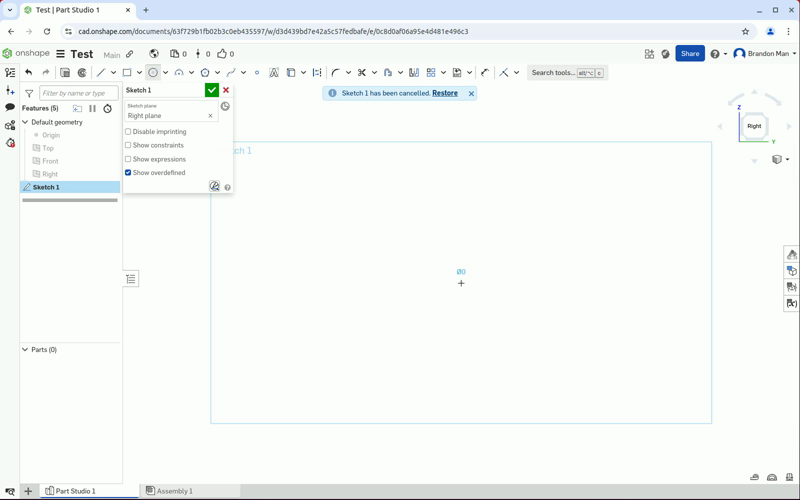
mouse_move(518, 282)
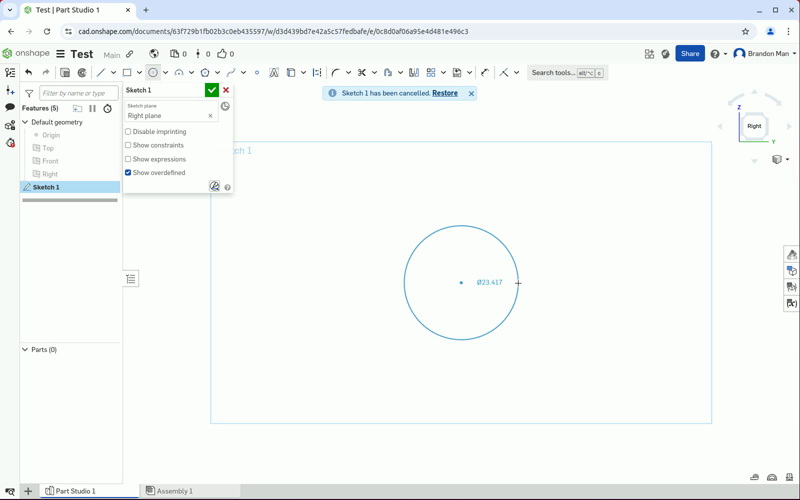
click(518, 282)
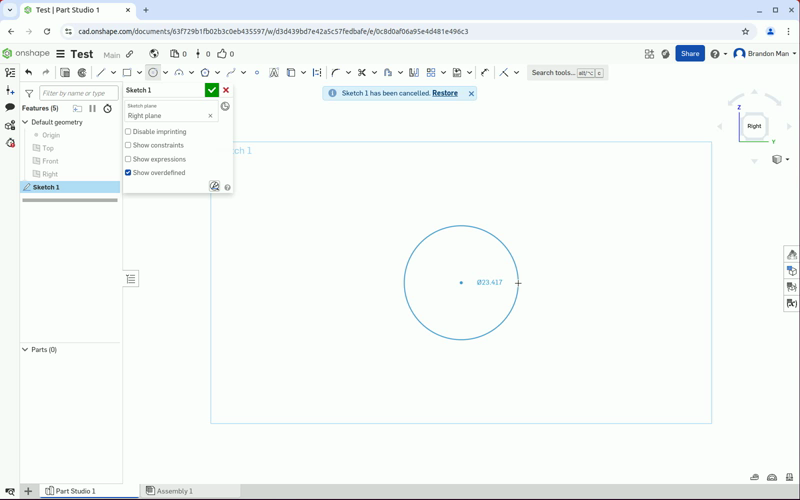
key(esc)
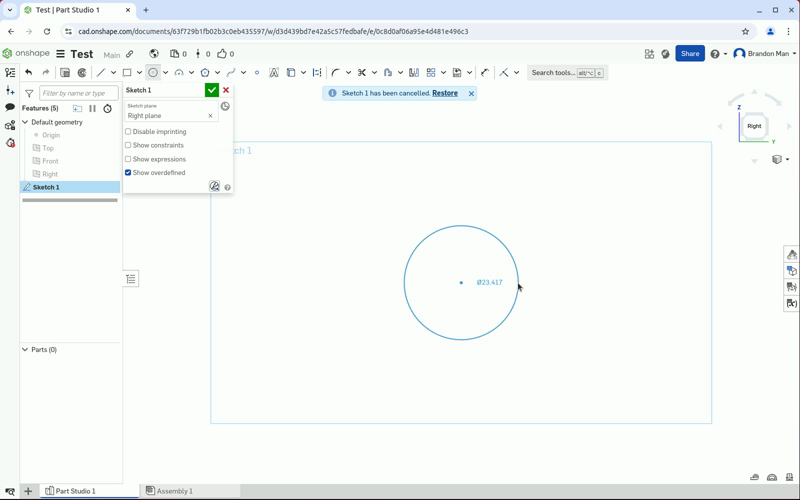
key(c)
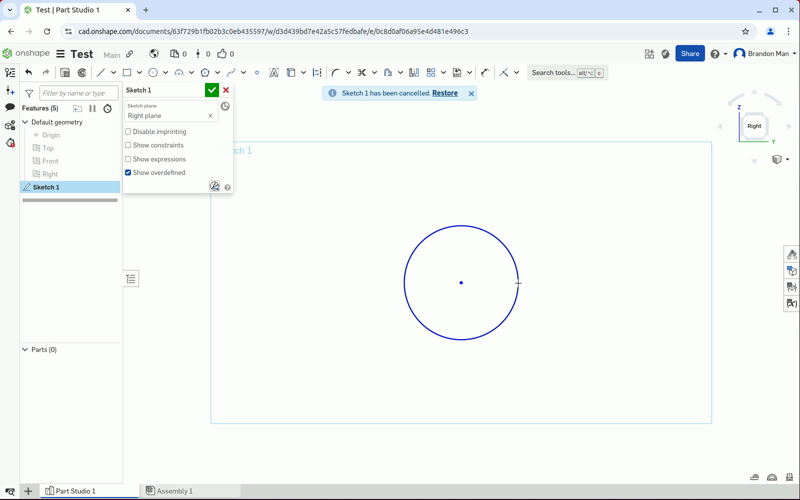
key_down(shift)
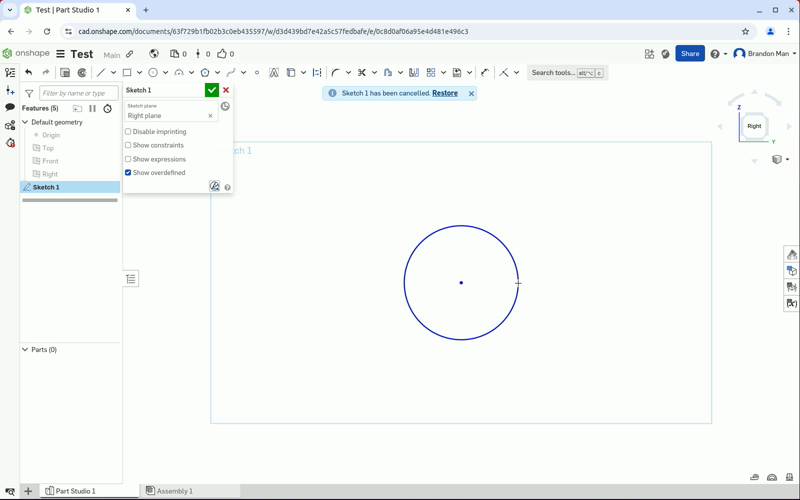
mouse_move(461, 282)
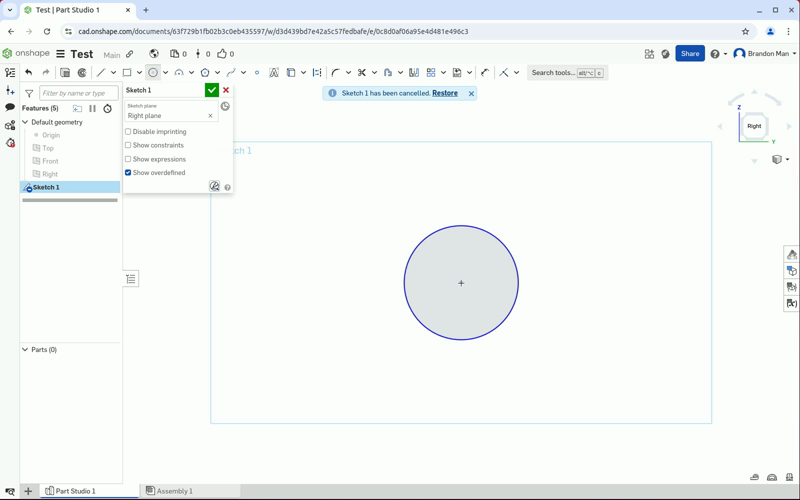
click(461, 282)
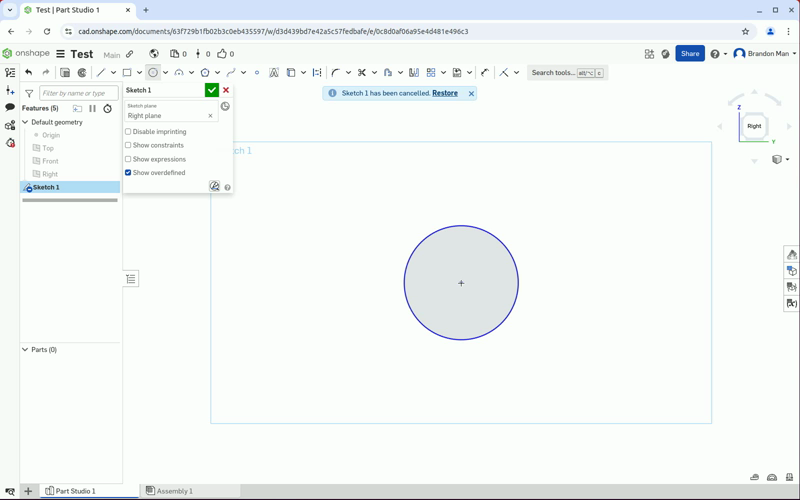
key_up(shift)
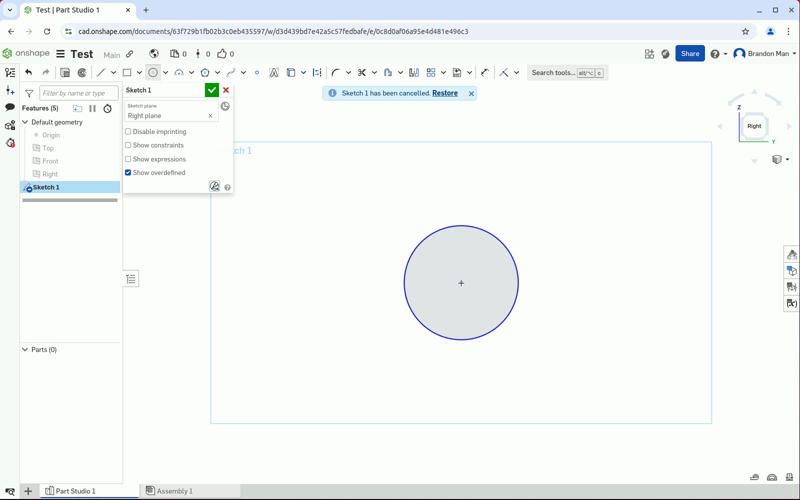
mouse_move(506, 282)
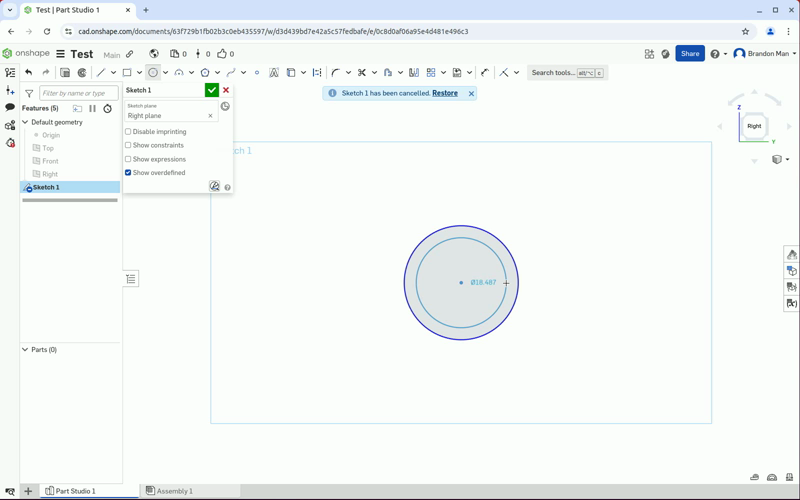
click(506, 282)
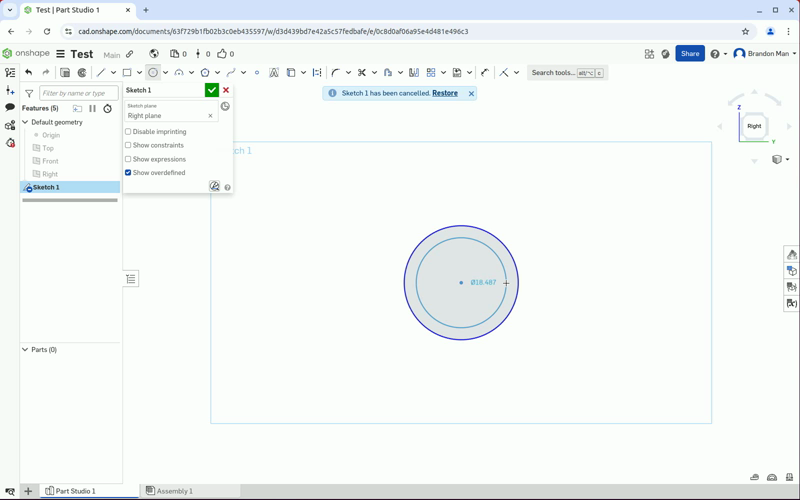
key(esc)
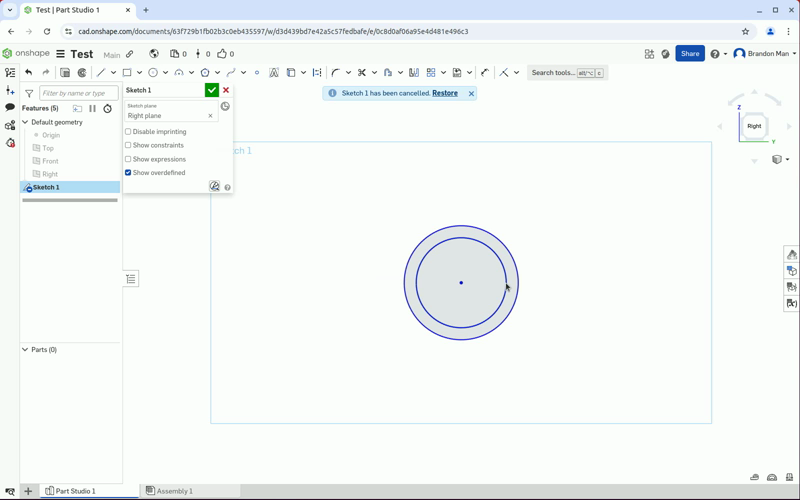
mouse_move(508, 264)
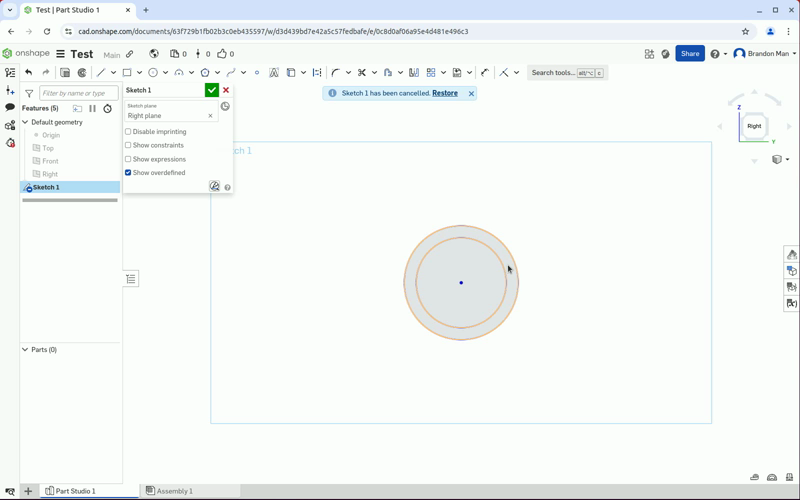
click(508, 264)
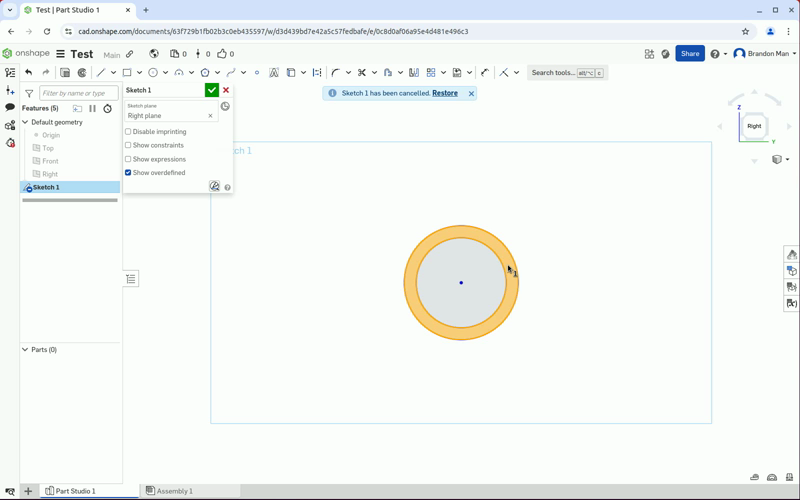
mouse_move(73, 352)
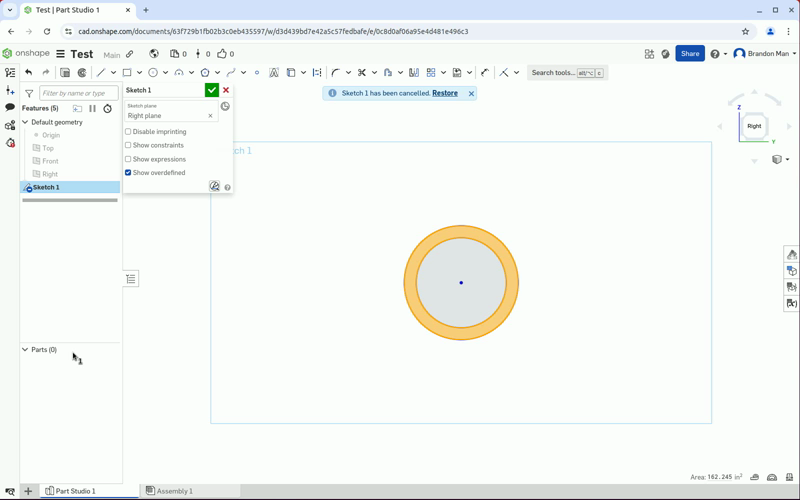
key(shift+y)
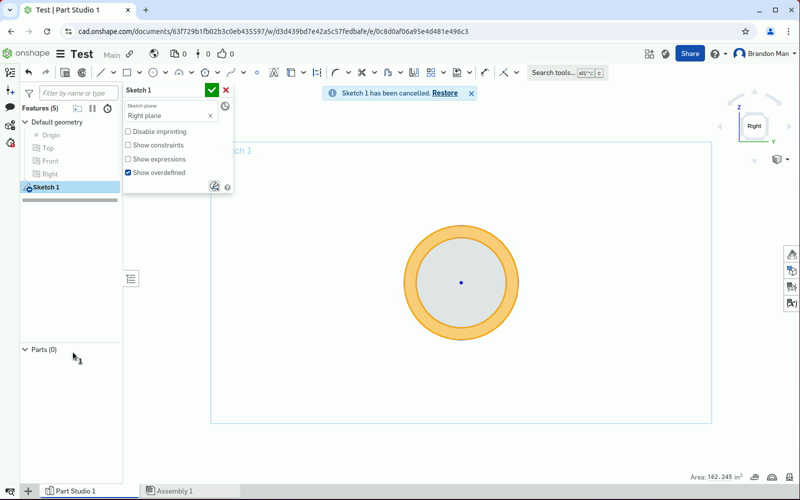
key(shift+e)
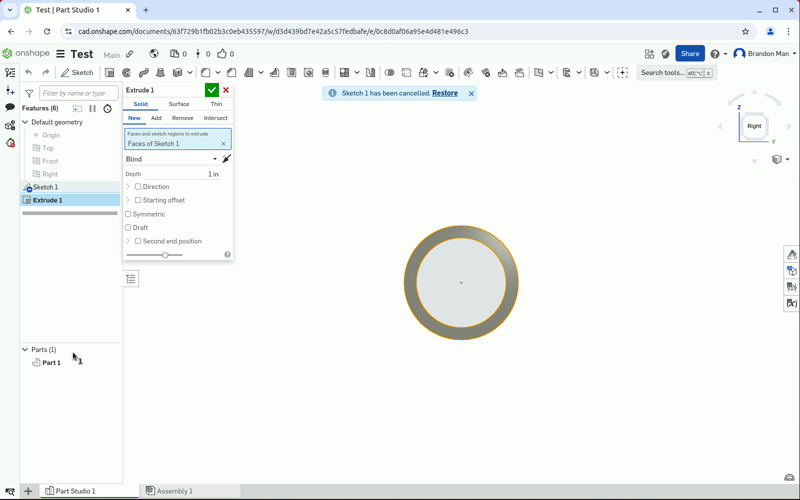
mouse_move(143, 106)
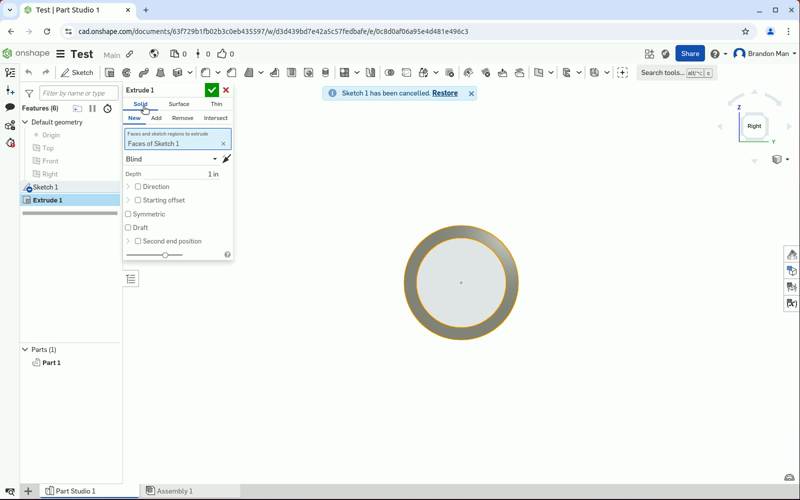
click(143, 106)
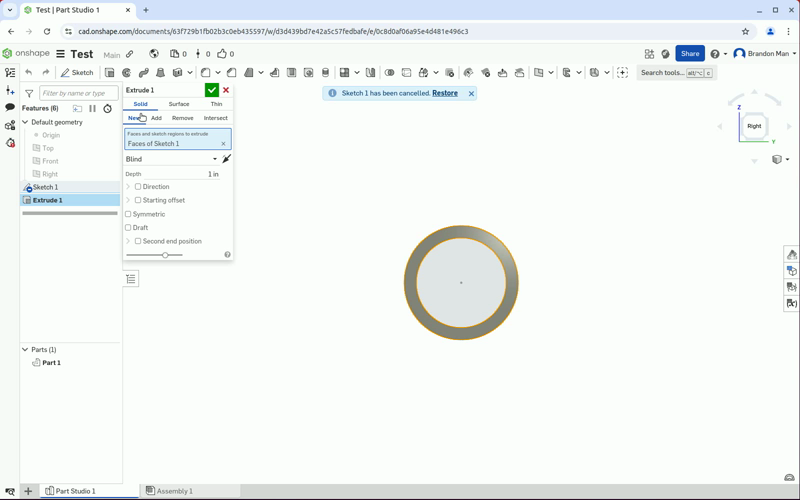
mouse_move(137, 120)
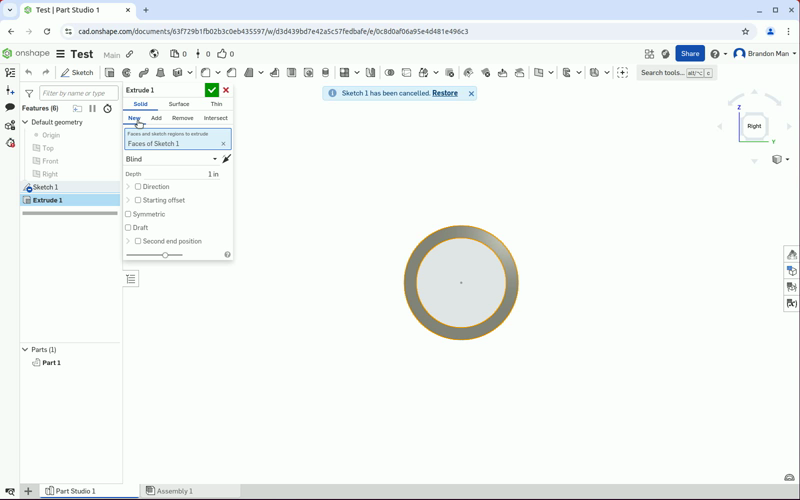
click(137, 120)
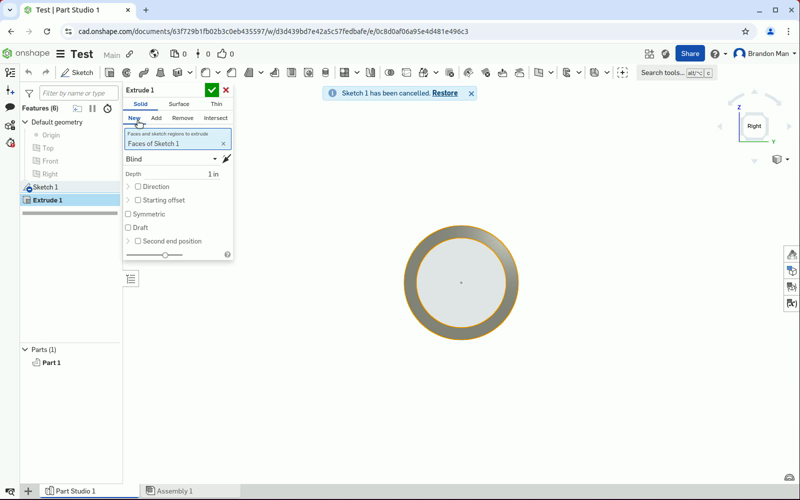
key(tab, 4)
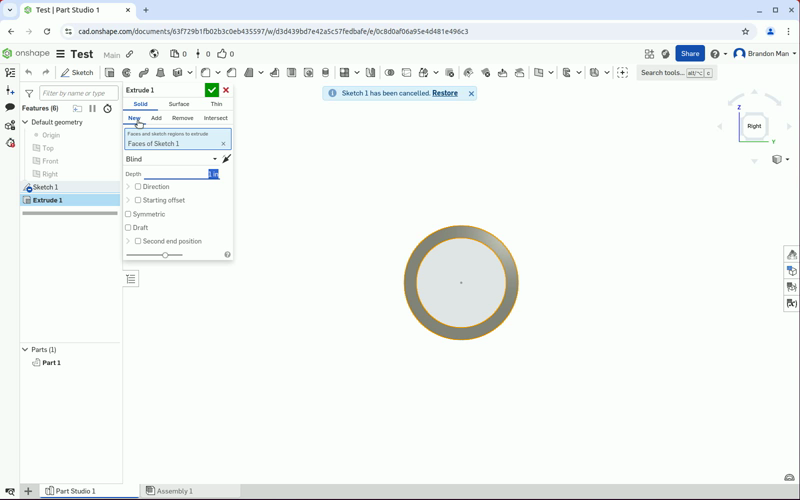
text(23.108)
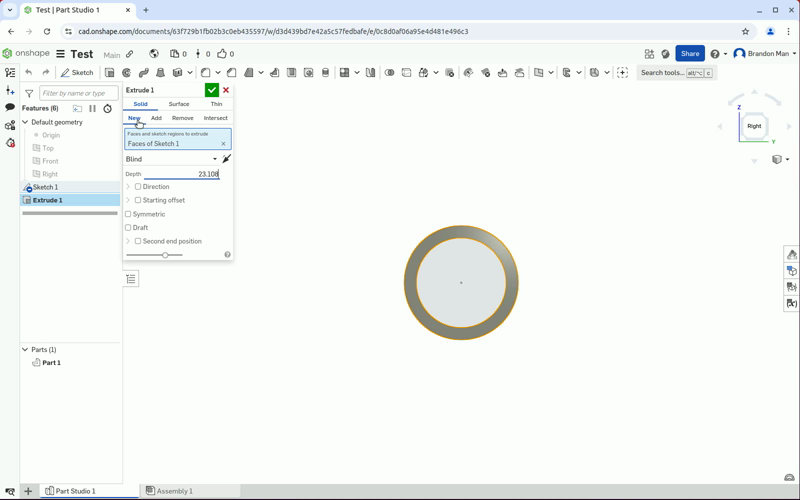
key(tab, 3)
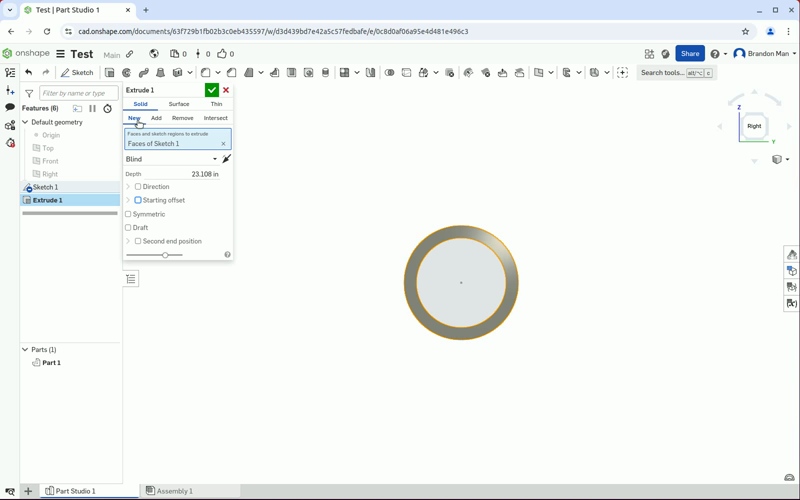
key(tab, 2)
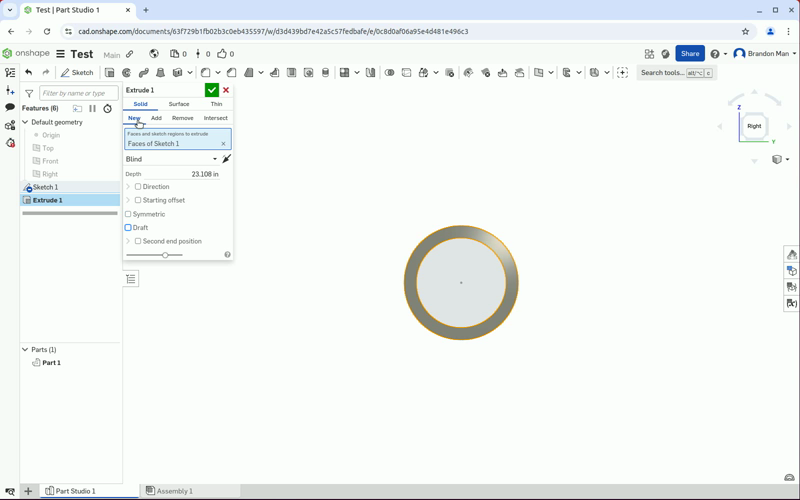
key(space)
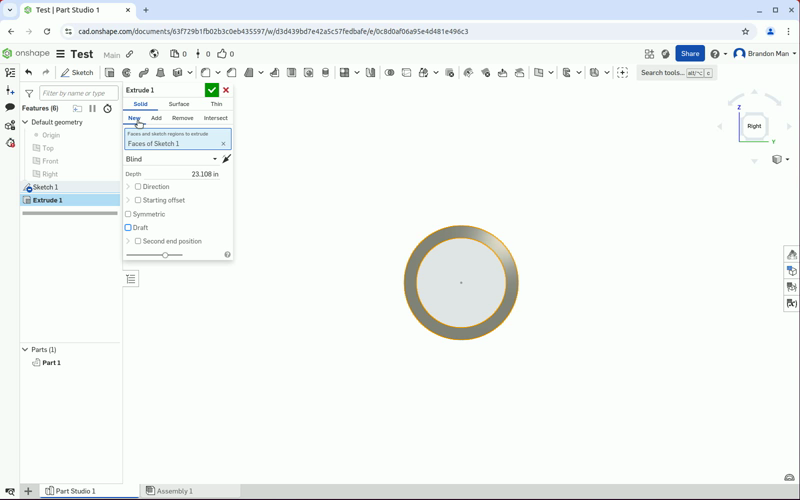
key(tab, 3)
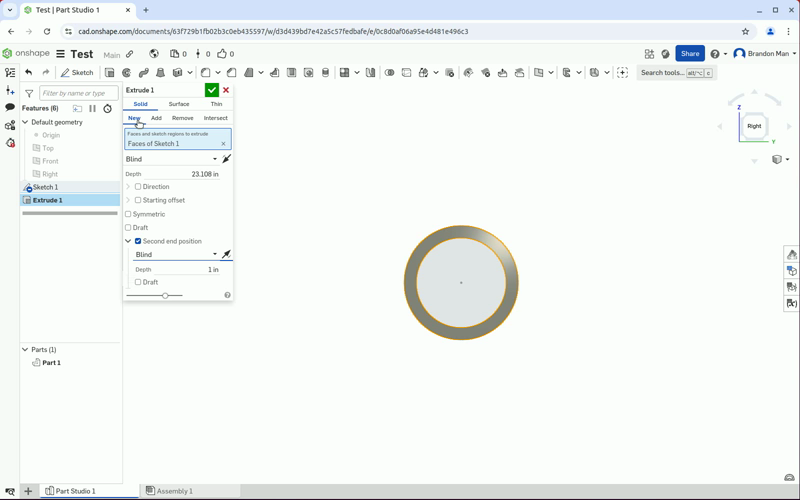
text(23.108)
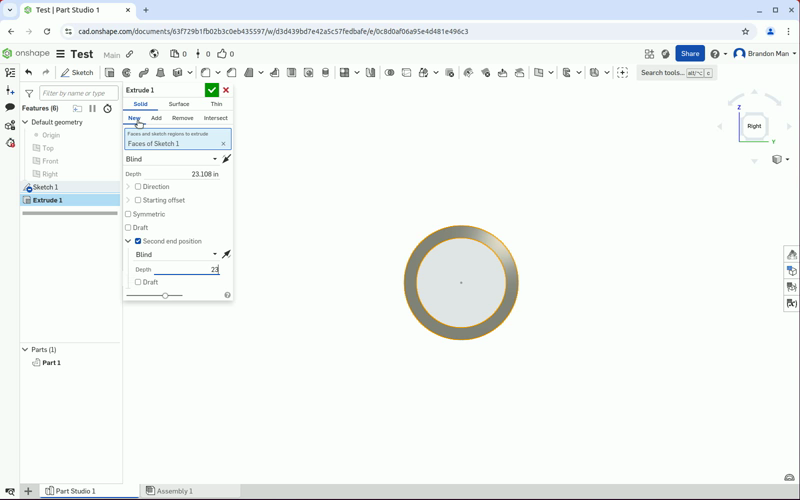
key(enter)
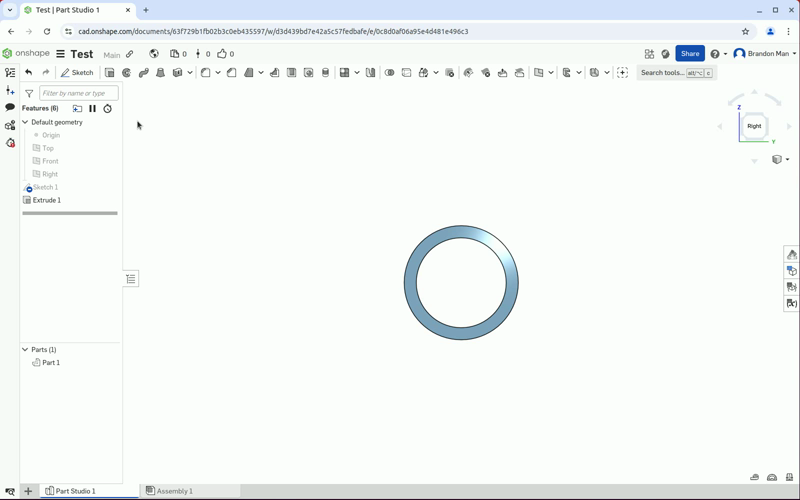
key(shift+h)
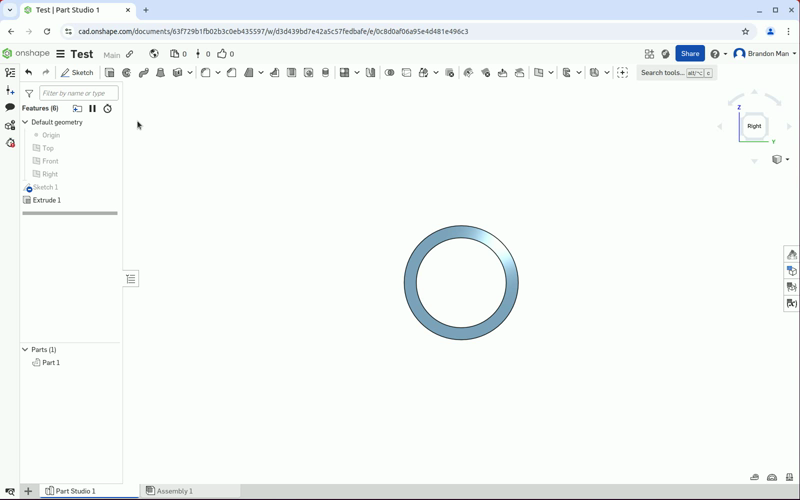
key(shift+h)
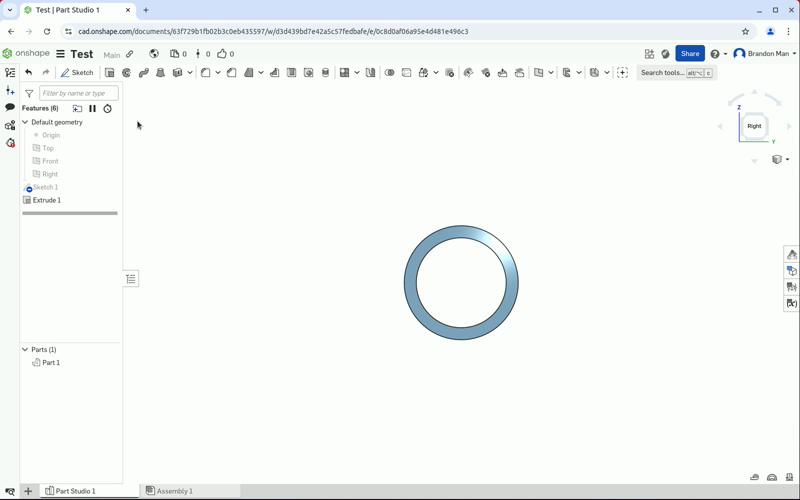
mouse_move(73, 189)
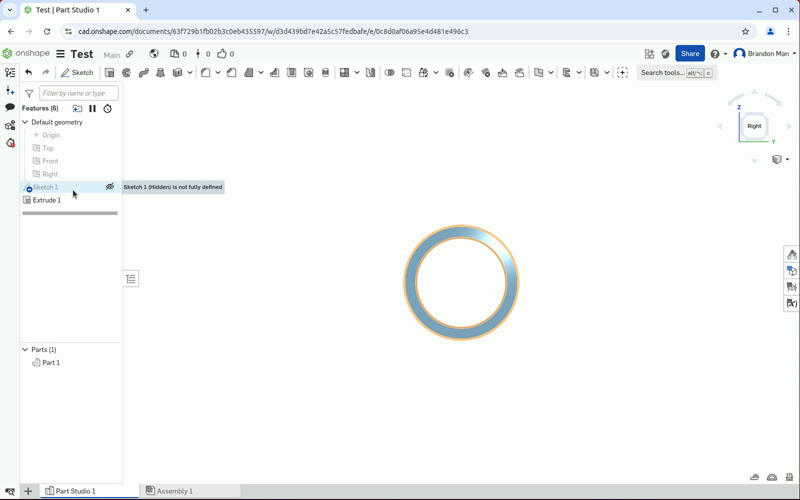
click(73, 189)
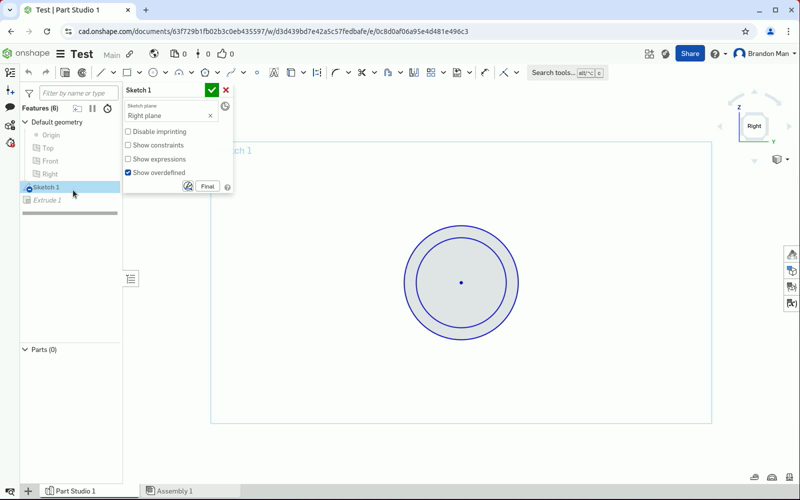
mouse_move(229, 92)
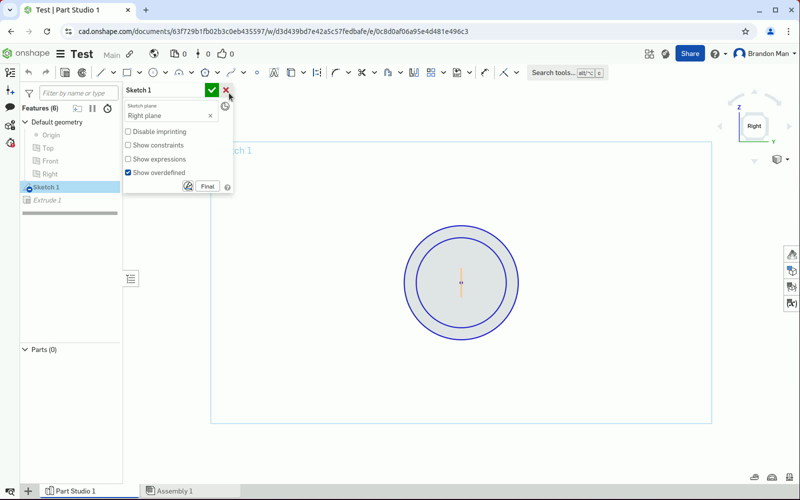
click(229, 92)
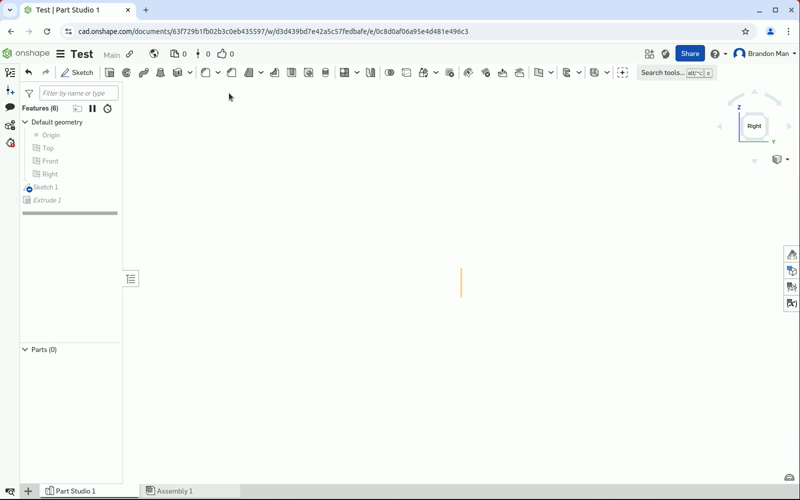
mouse_move(73, 352)
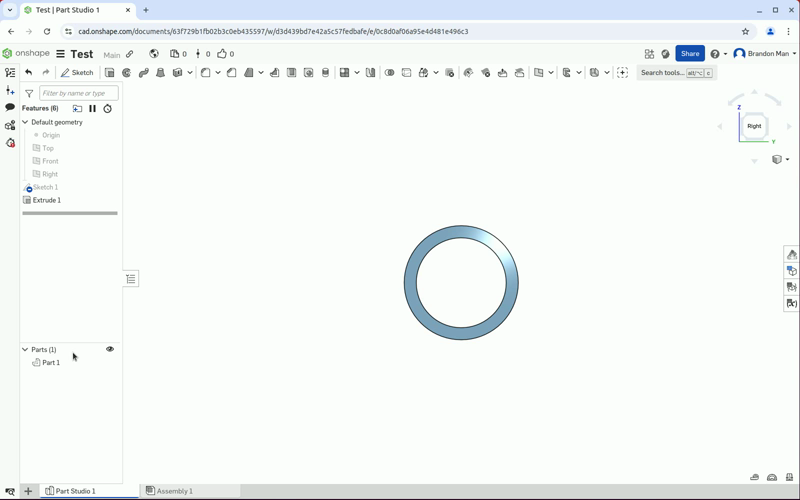
key(y)
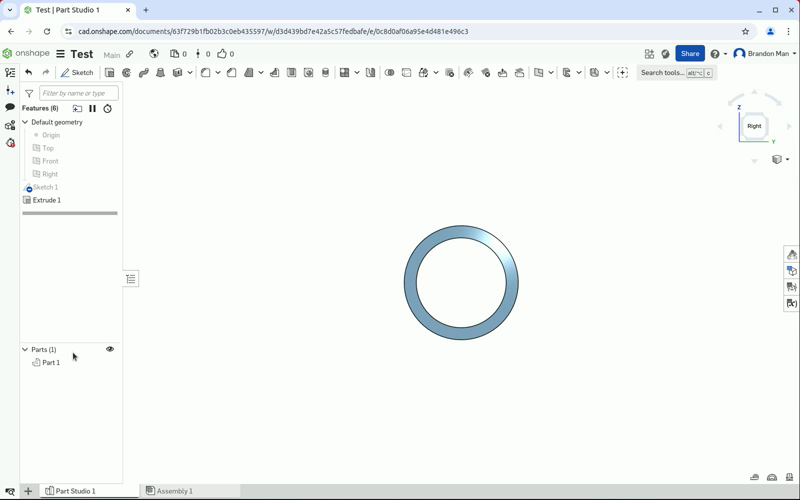
key(shift+p)
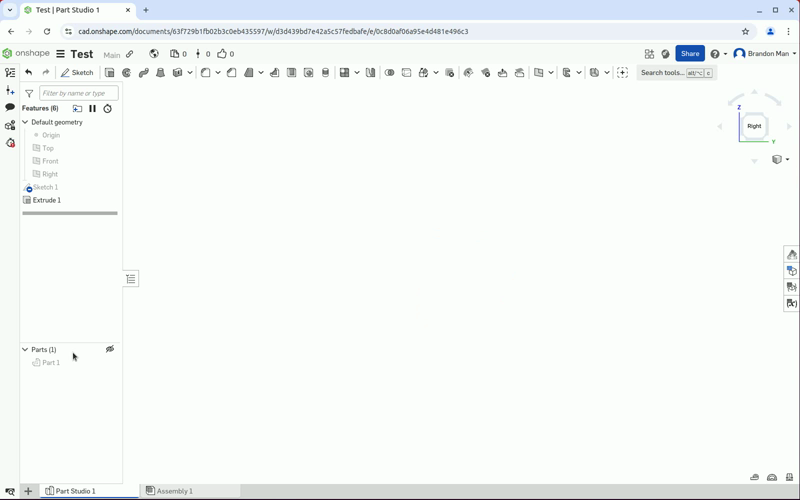
key(space)
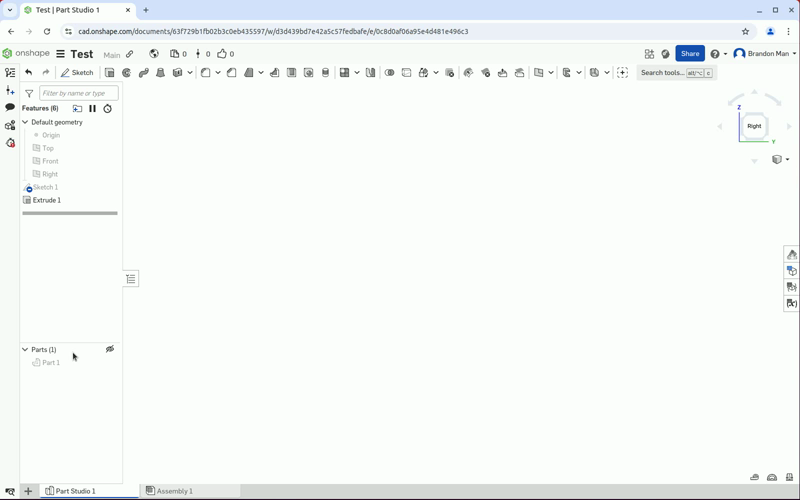
key_down(shift)
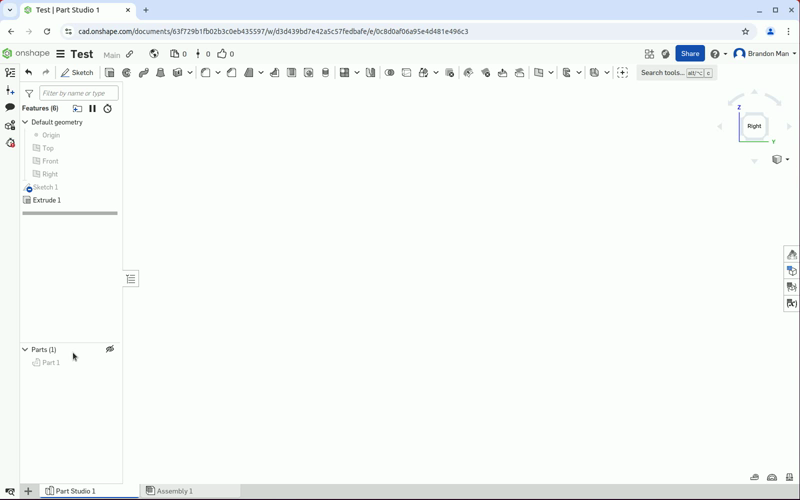
key(right)
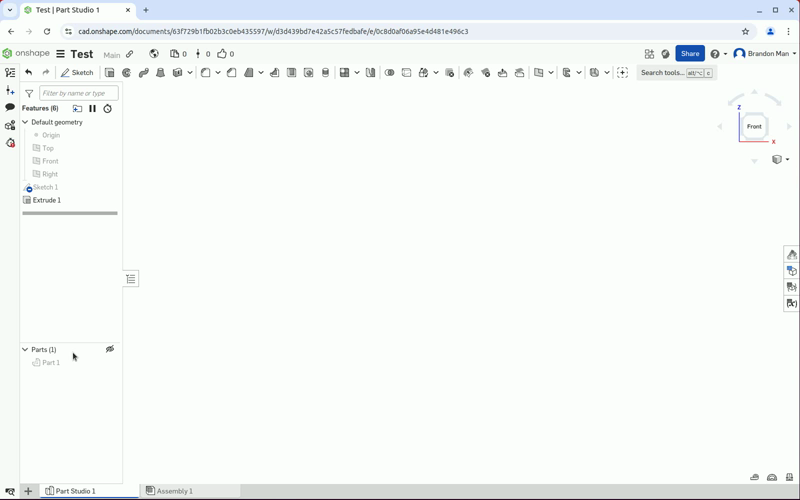
key_up(shift)
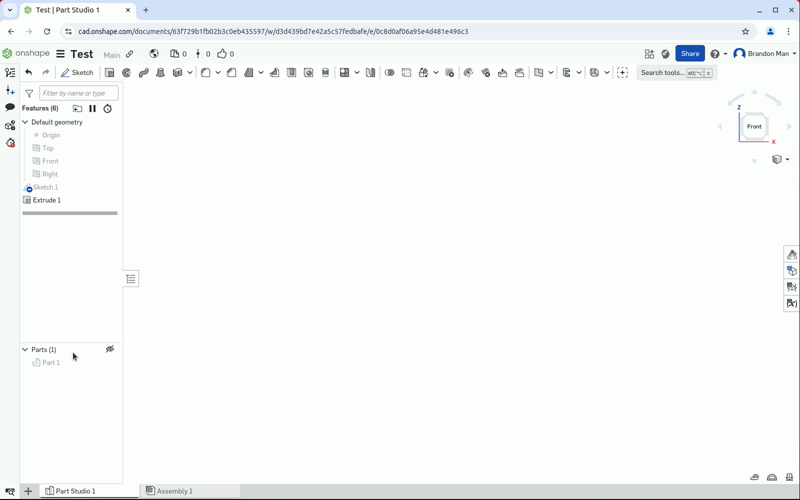
mouse_move(73, 352)
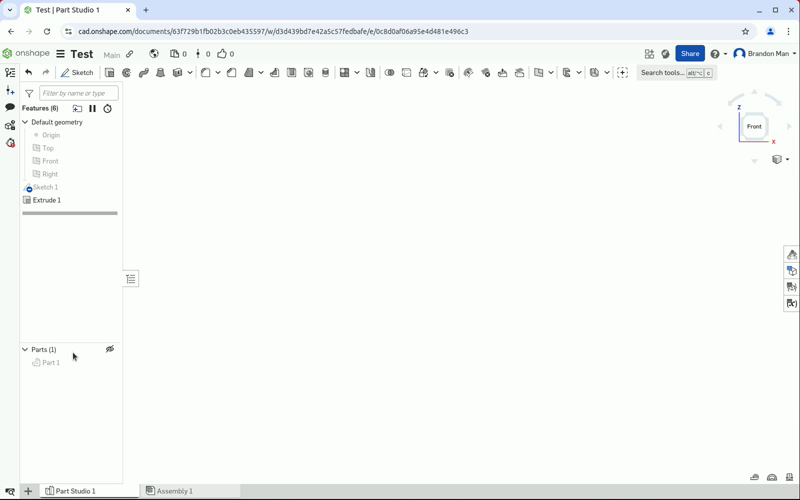
key(shift+y)
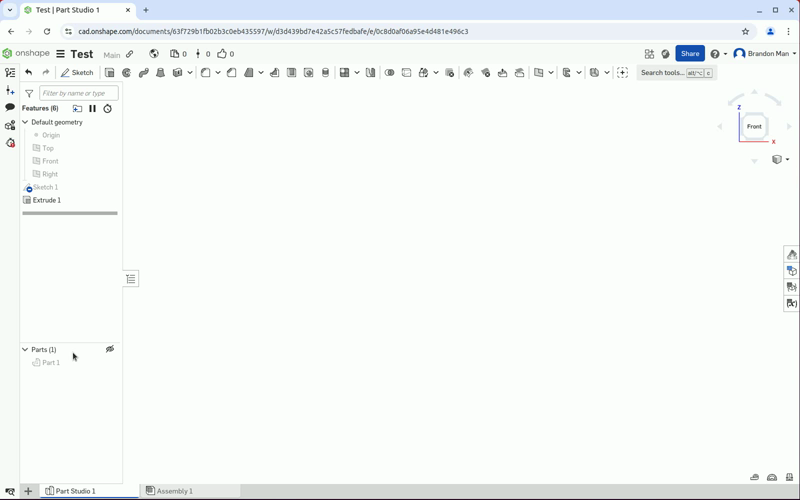
key(shift+s)
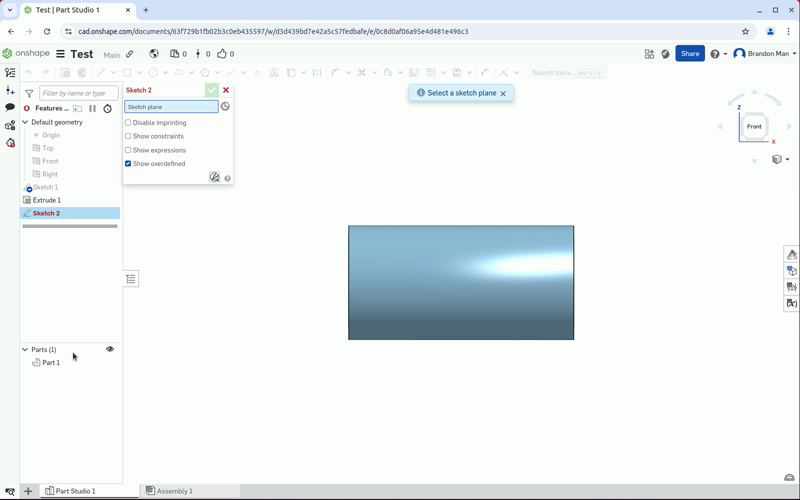
mouse_move(73, 163)
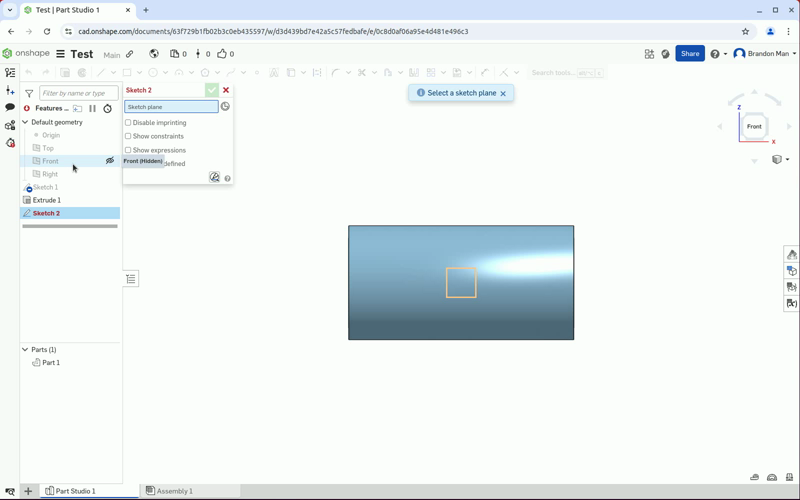
click(73, 163)
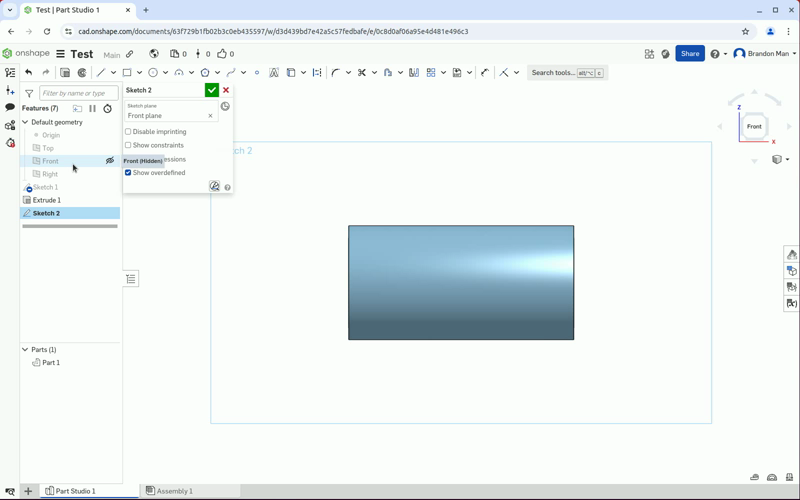
mouse_move(73, 352)
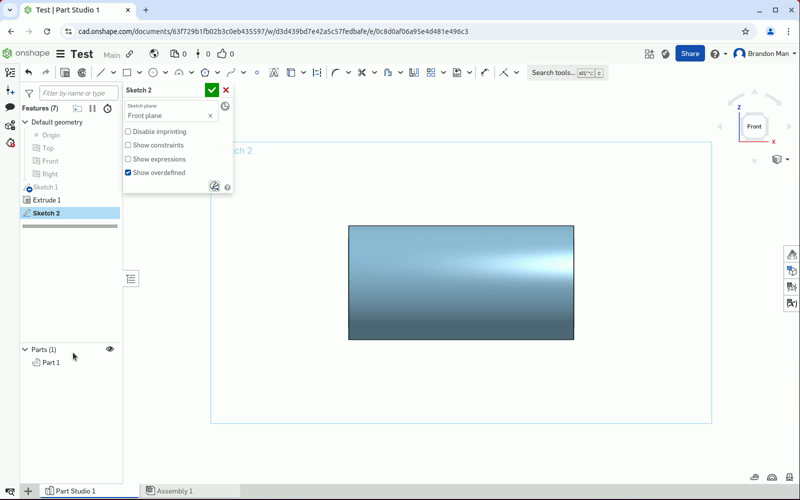
key(y)
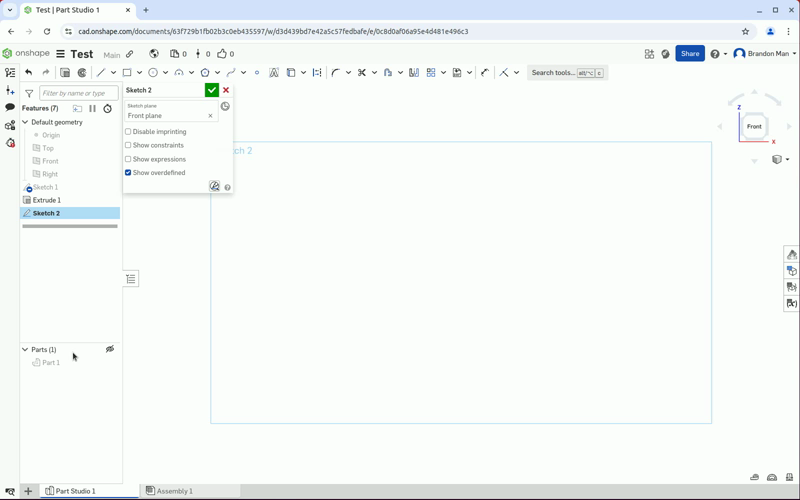
key(c)
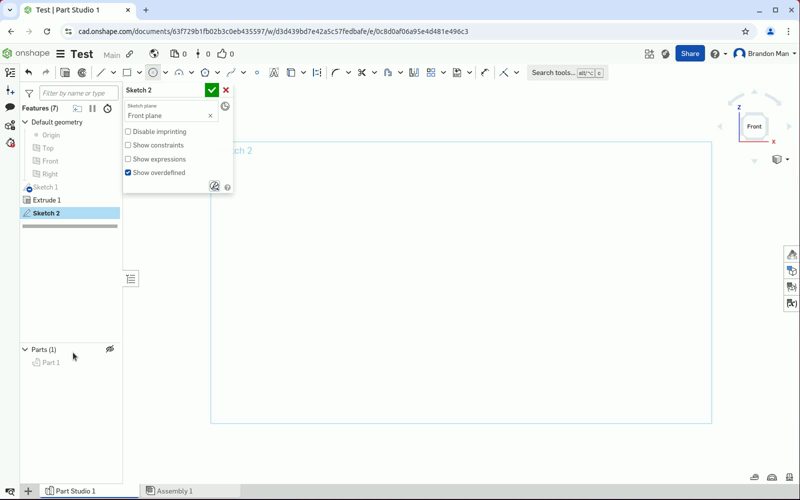
key_down(shift)
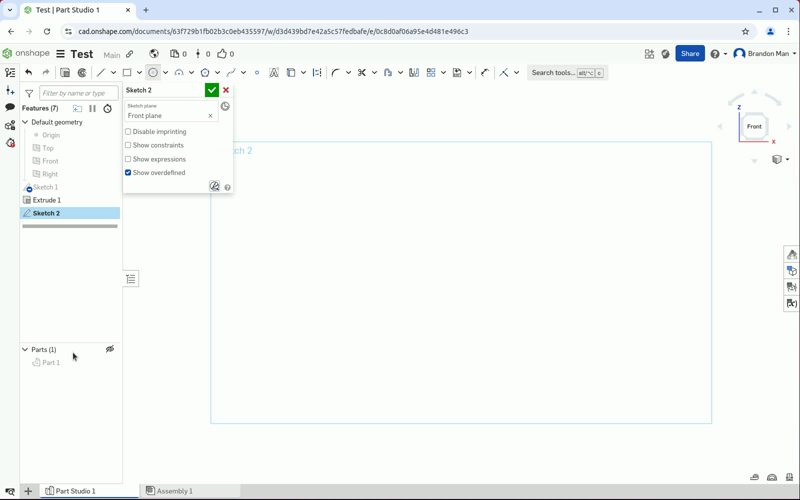
mouse_move(461, 282)
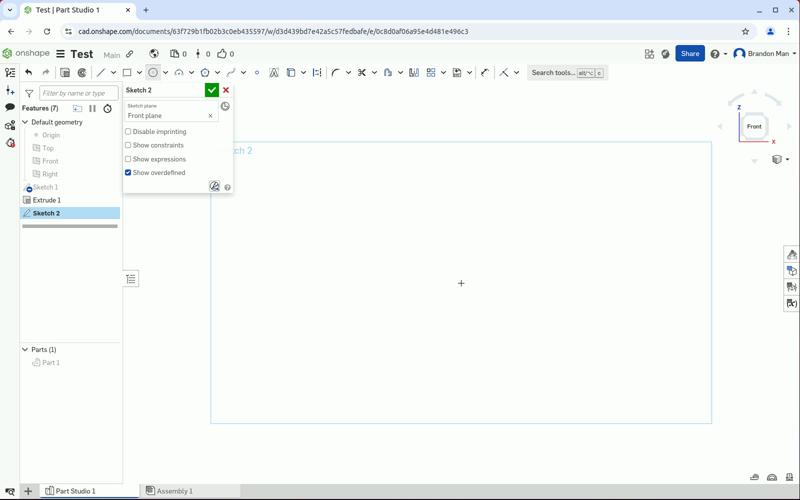
click(461, 282)
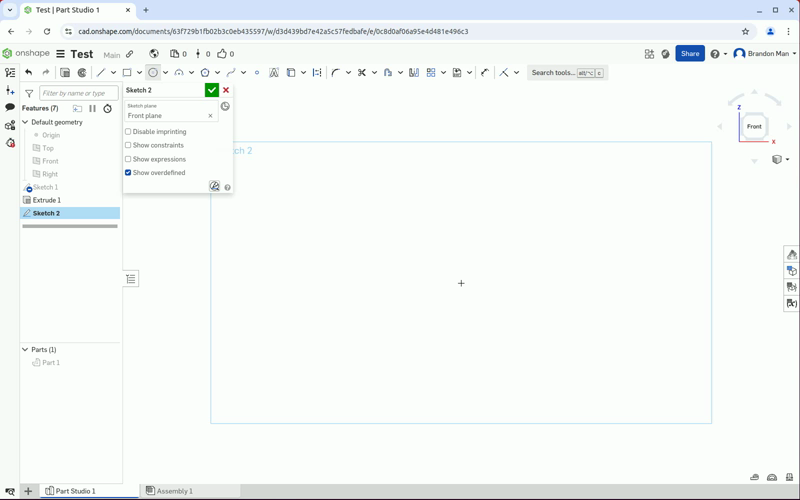
key_up(shift)
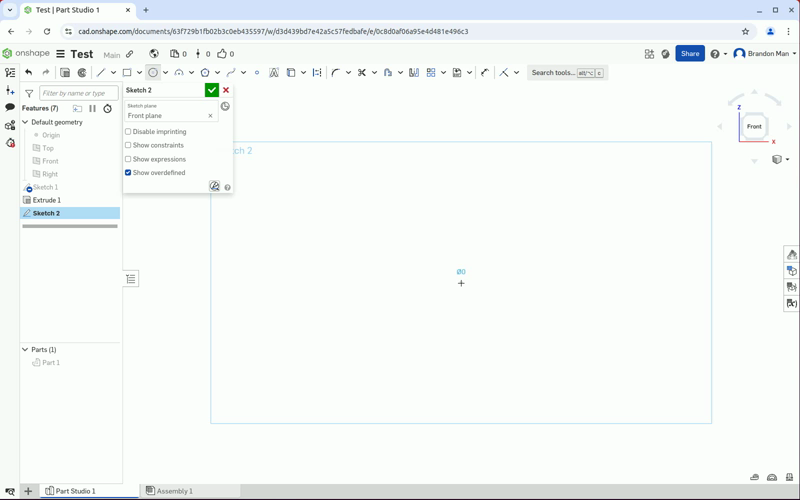
mouse_move(518, 282)
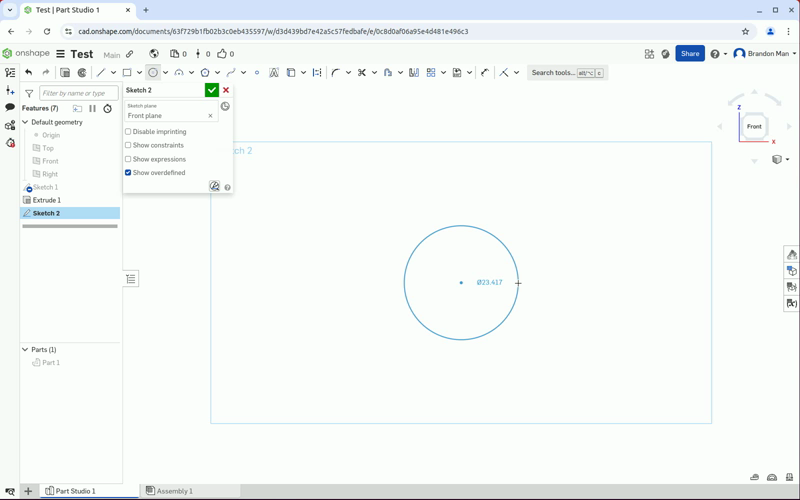
click(518, 282)
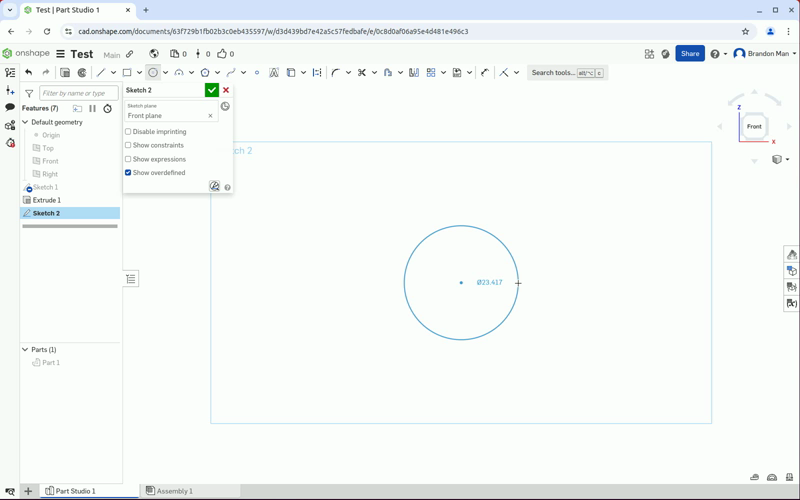
key(esc)
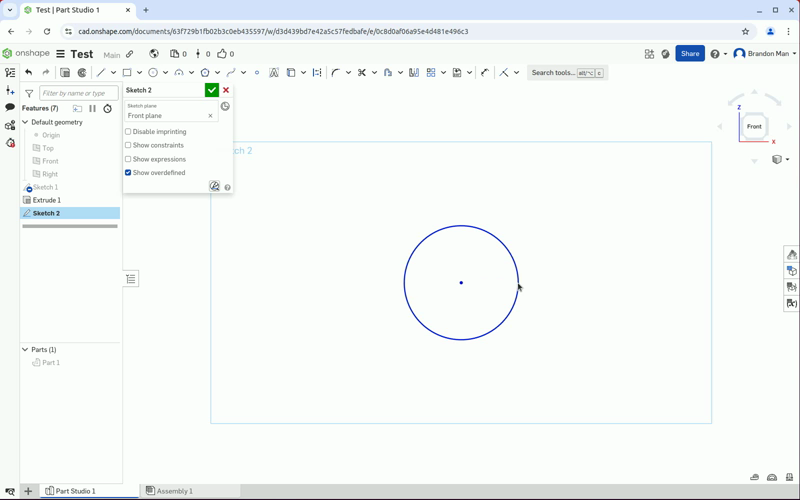
key(c)
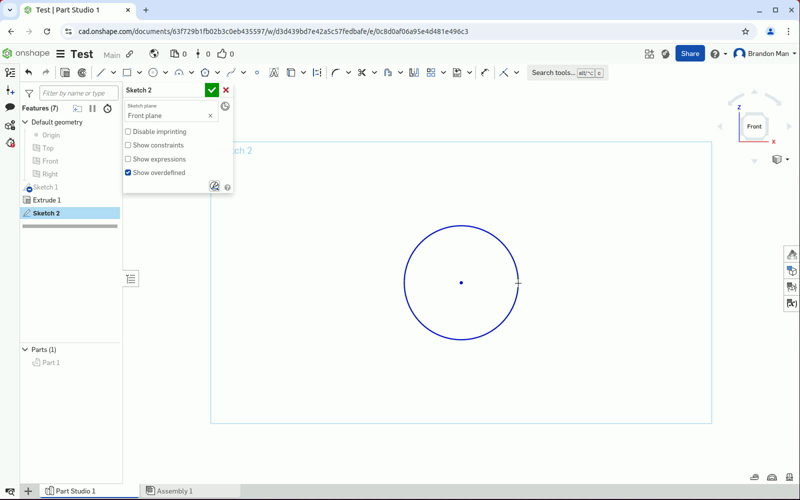
key_down(shift)
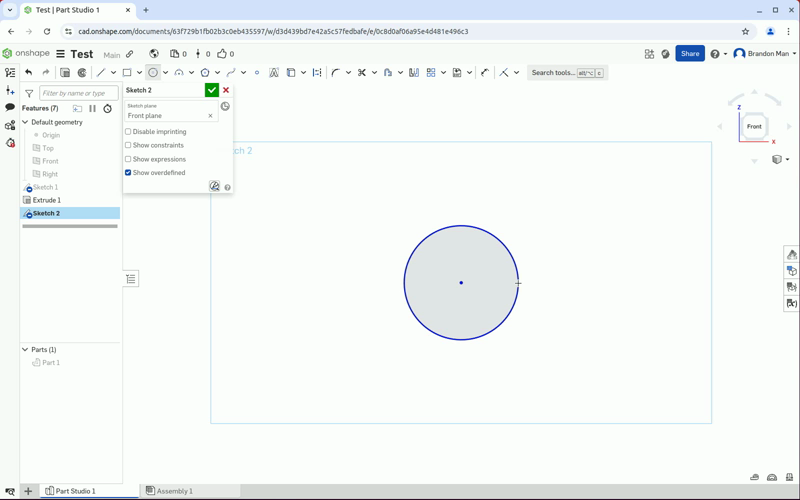
mouse_move(461, 282)
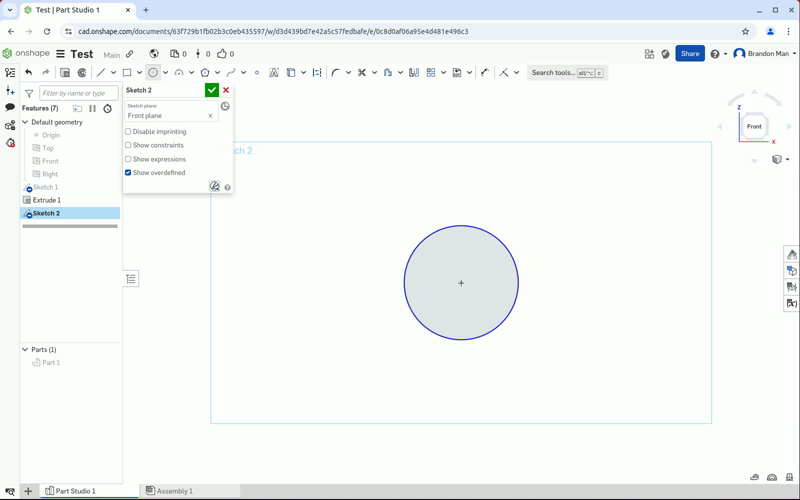
click(461, 282)
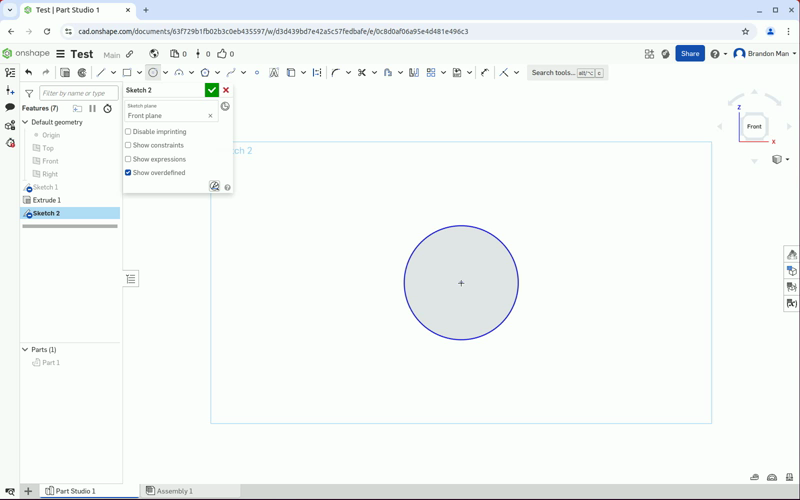
key_up(shift)
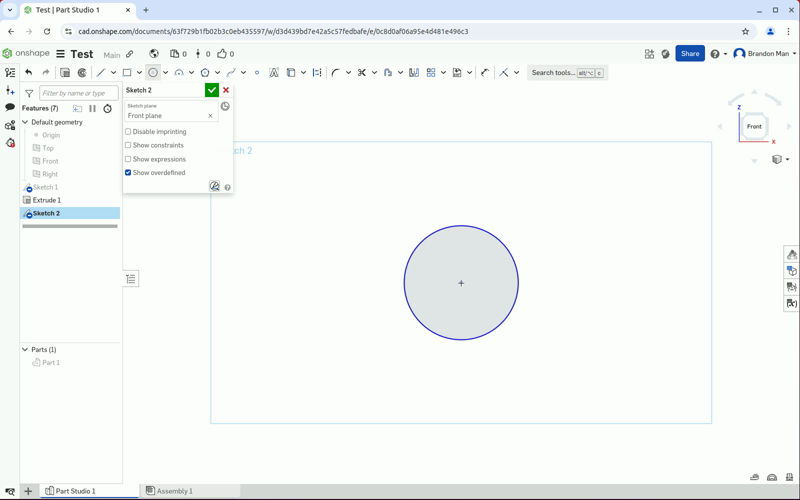
mouse_move(508, 282)
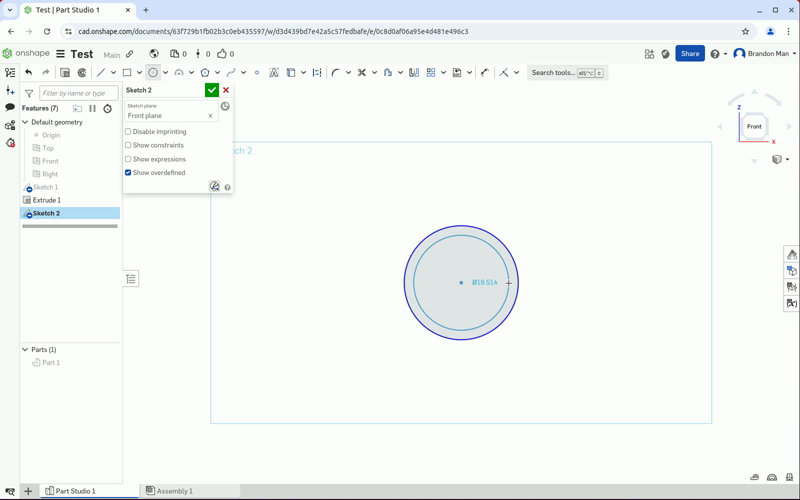
click(508, 282)
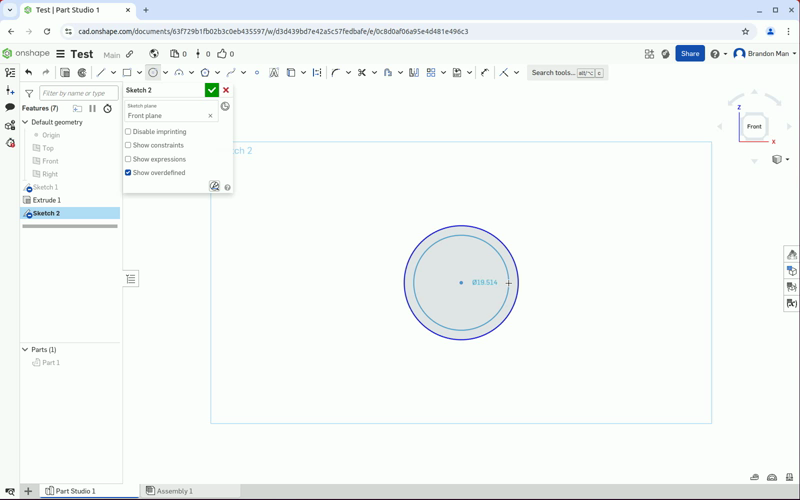
key(esc)
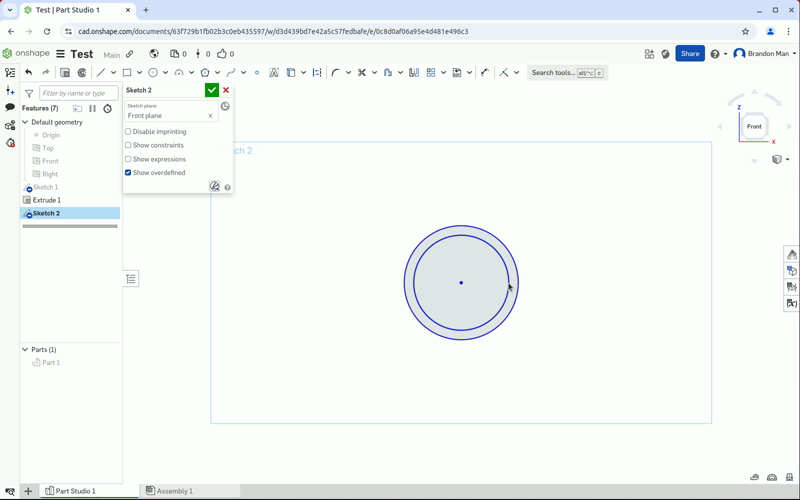
mouse_move(418, 257)
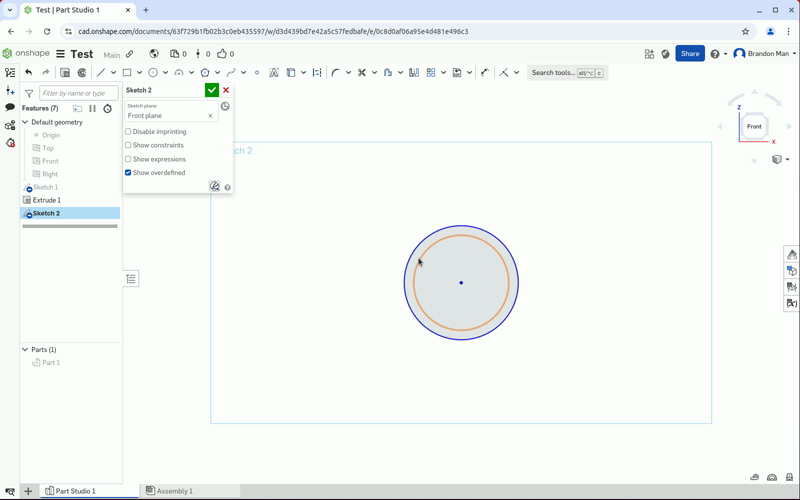
click(418, 257)
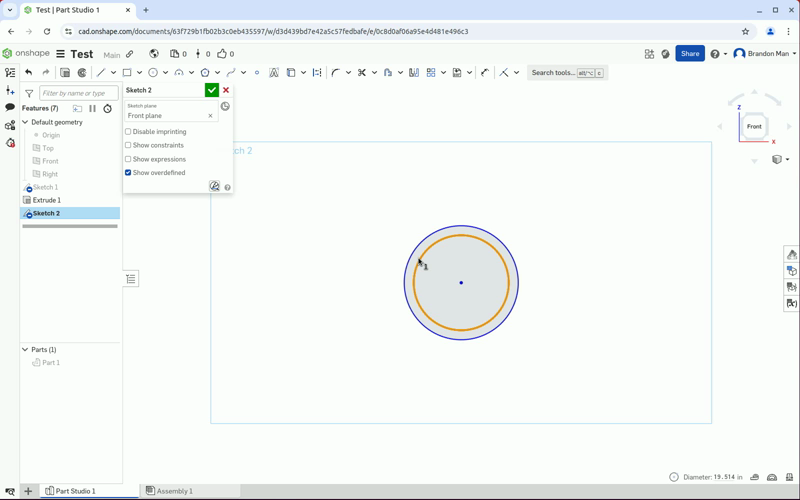
mouse_move(73, 352)
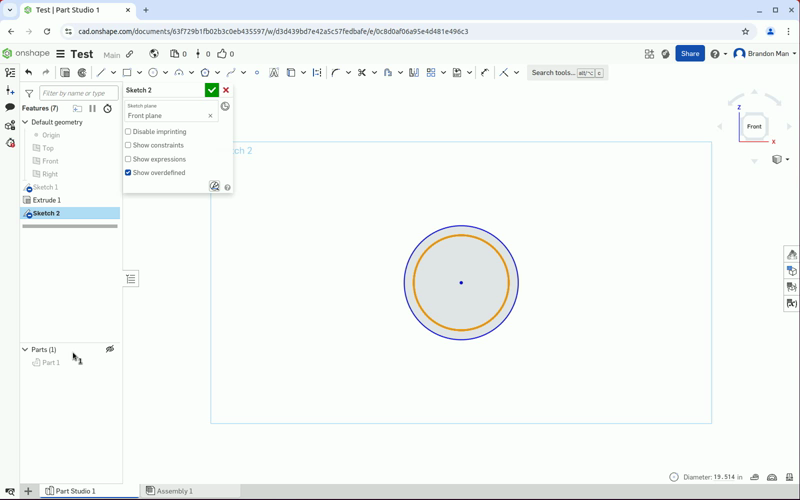
key(shift+y)
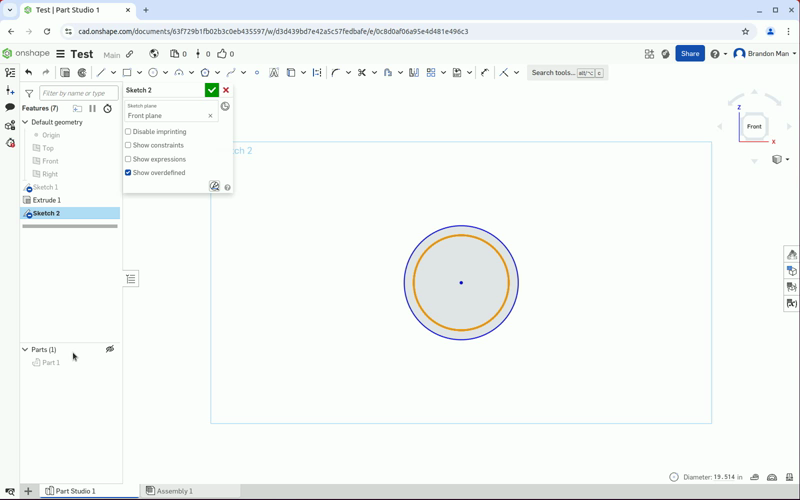
key(shift+e)
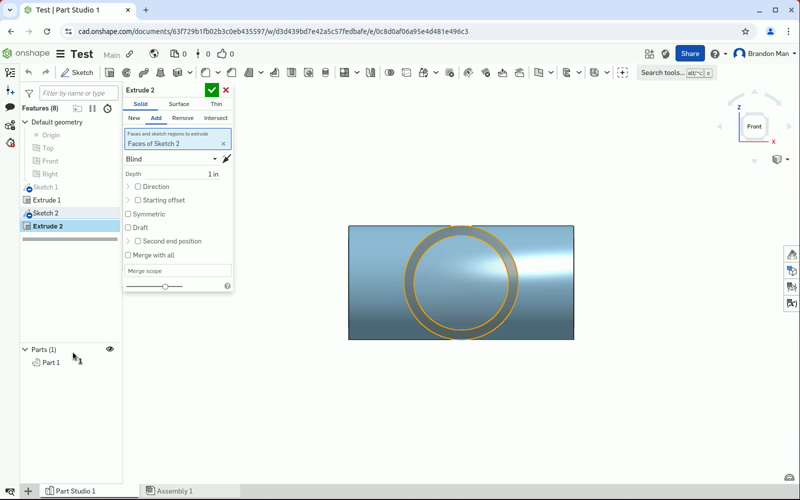
mouse_move(143, 106)
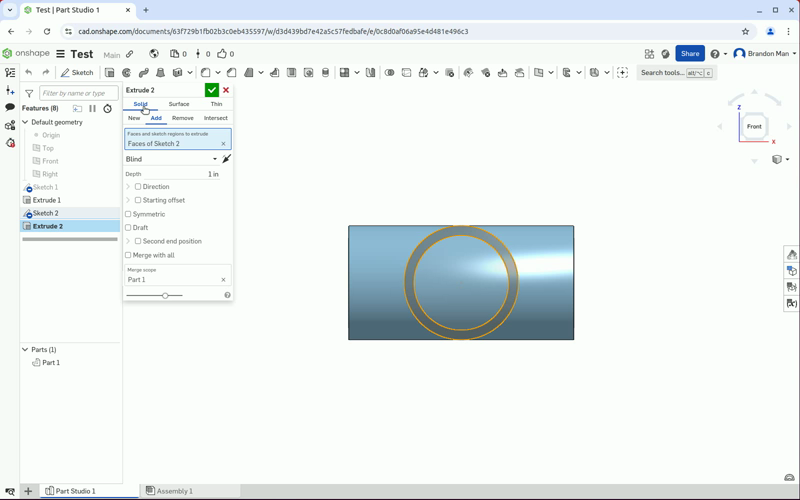
click(143, 106)
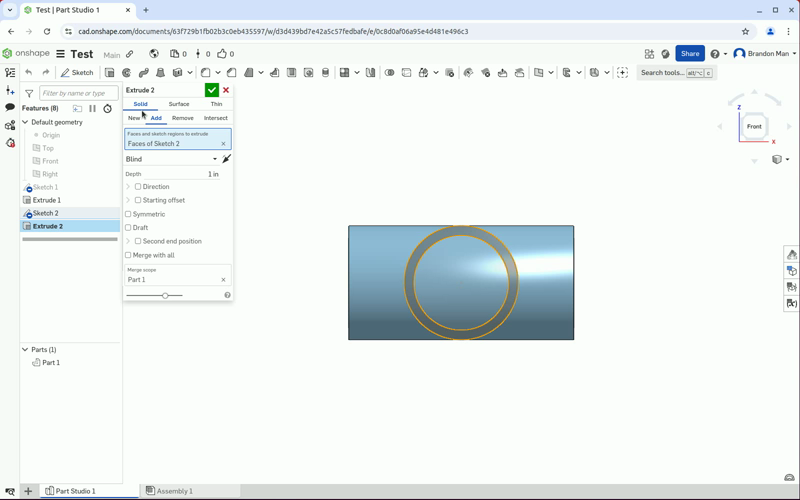
mouse_move(137, 120)
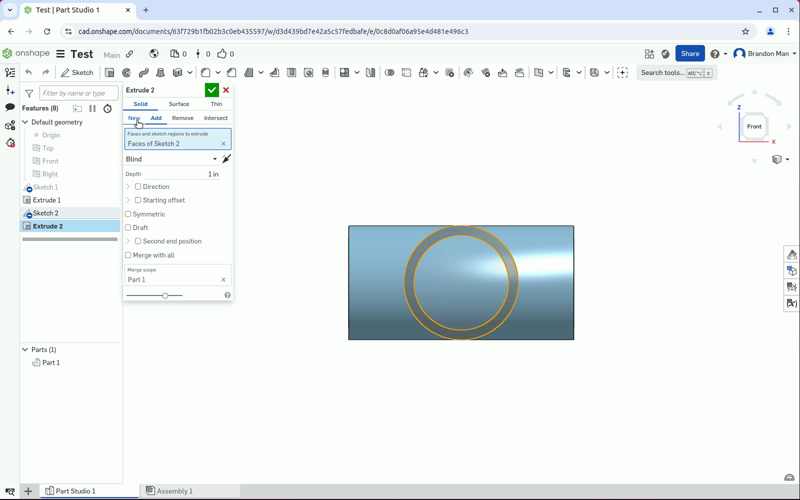
click(137, 120)
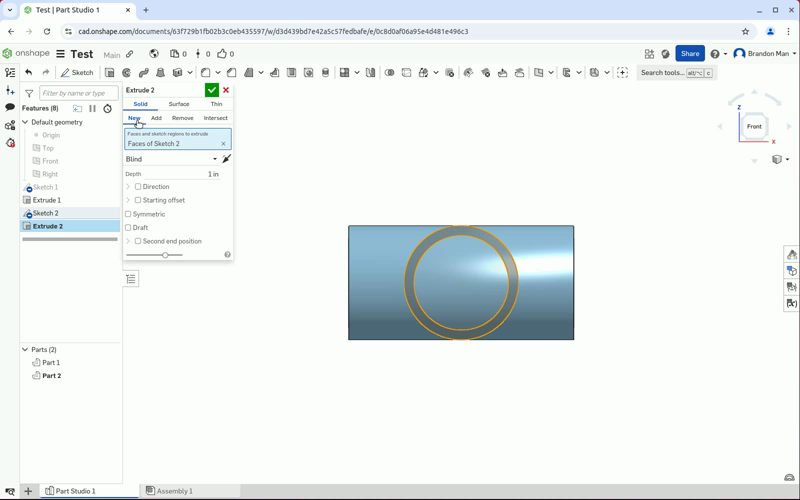
key(tab, 4)
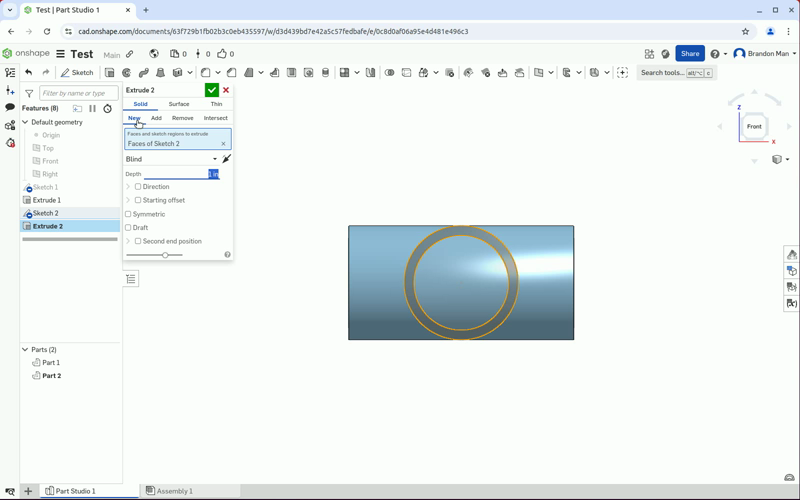
text(23.108)
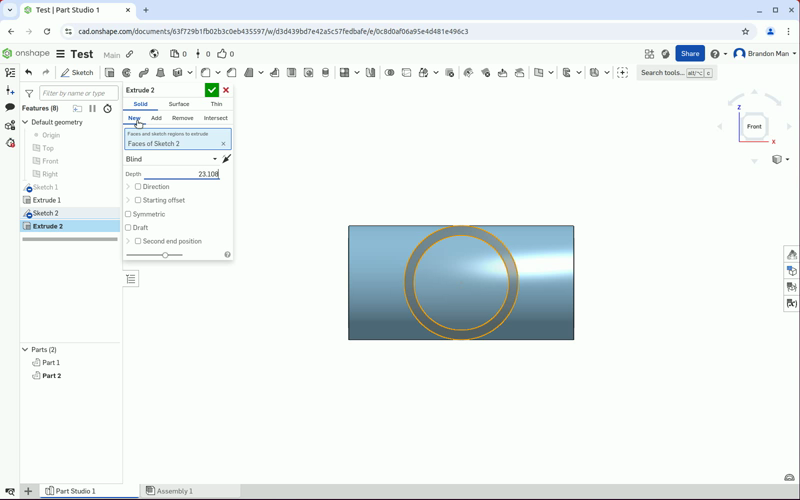
key(tab, 3)
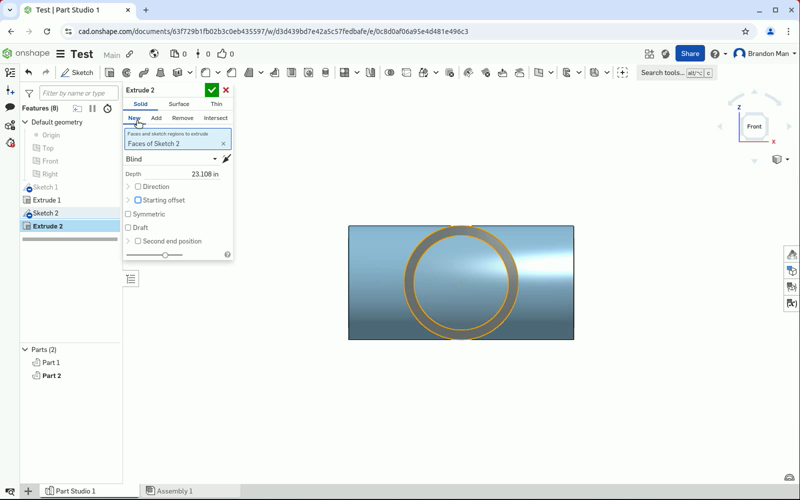
key(tab, 2)
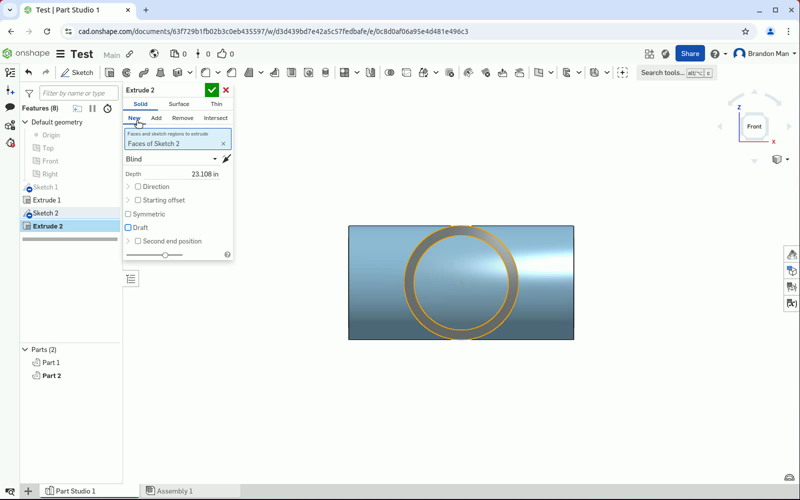
key(space)
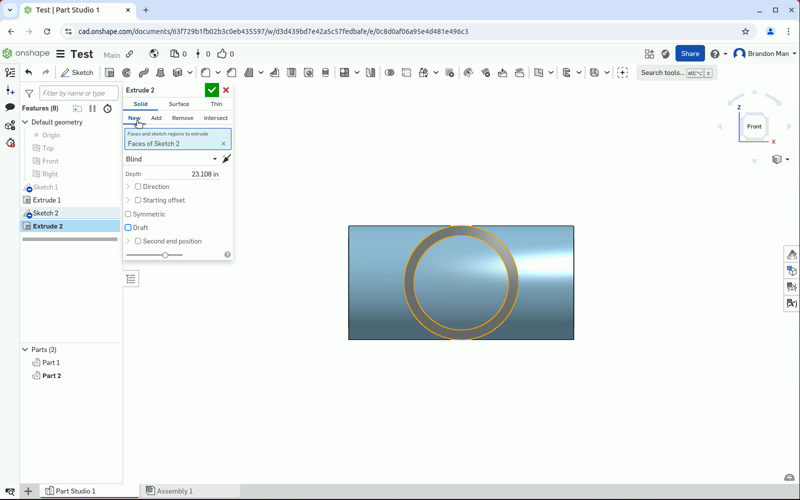
key(tab, 3)
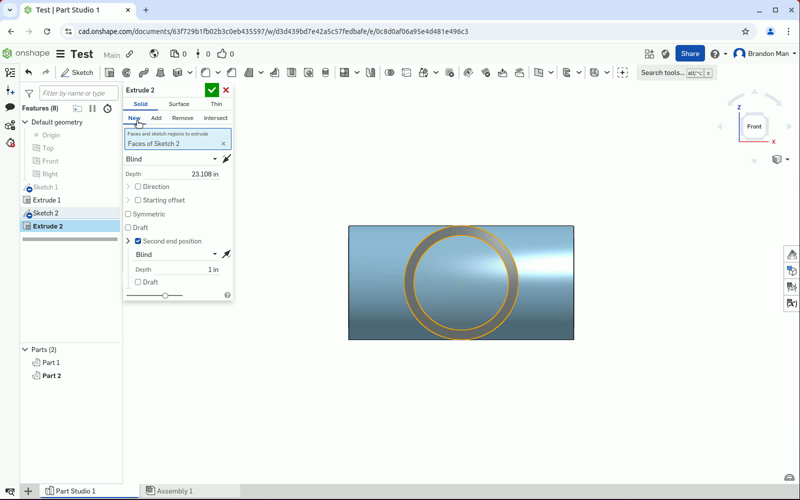
text(23.108)
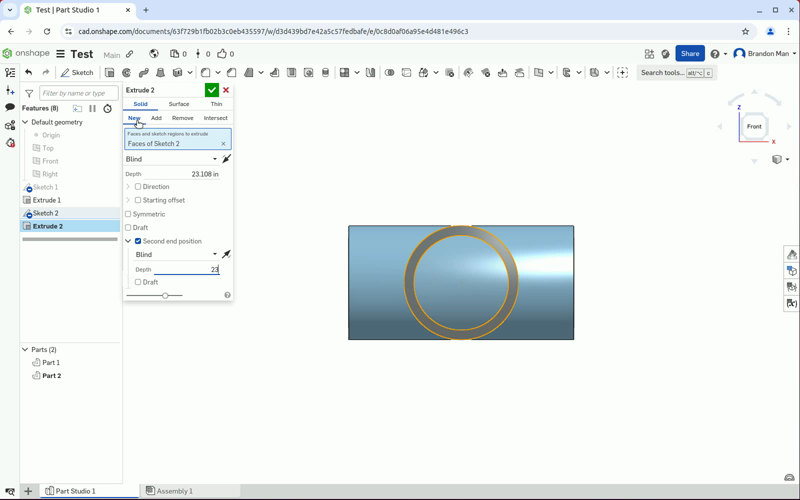
key(enter)
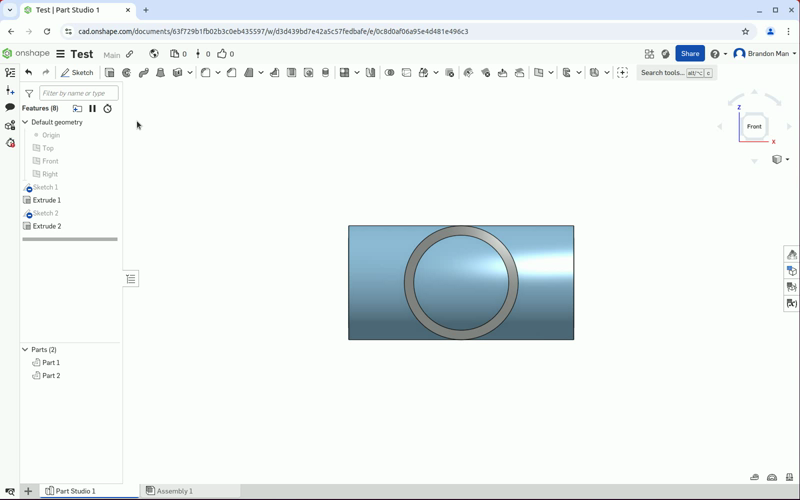
key(shift+h)
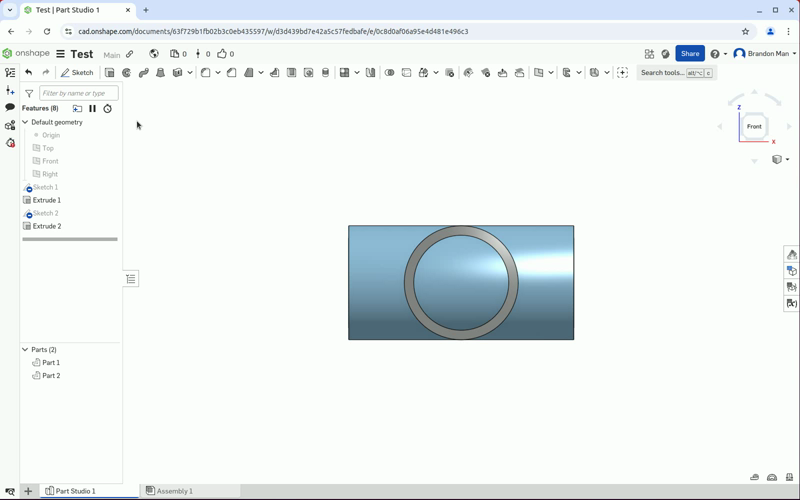
key(shift+h)
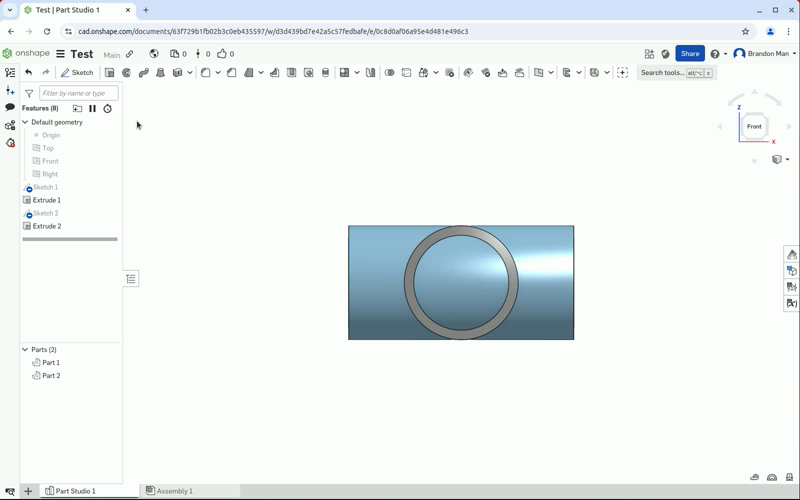
mouse_move(73, 189)
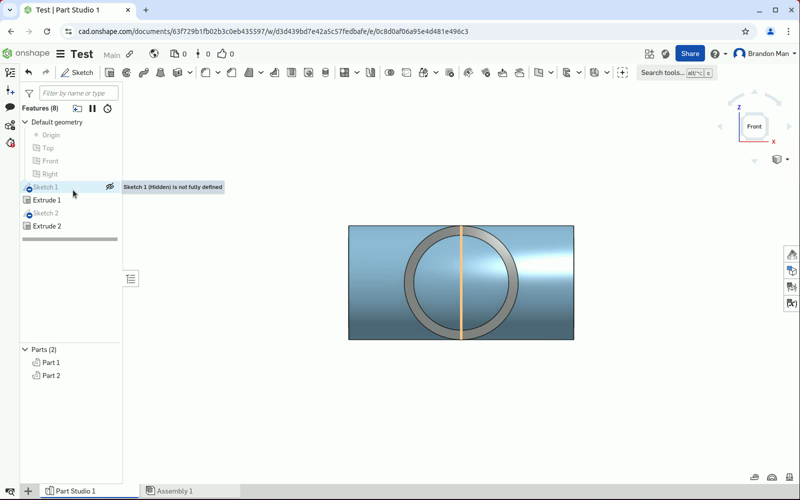
click(73, 189)
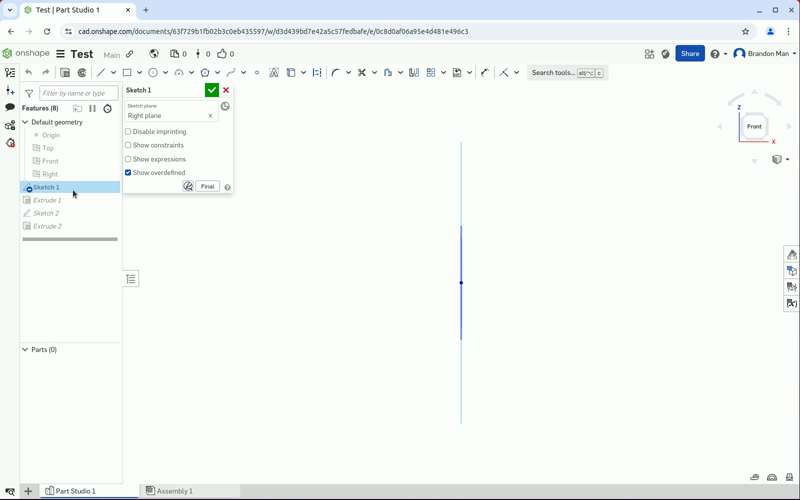
mouse_move(229, 92)
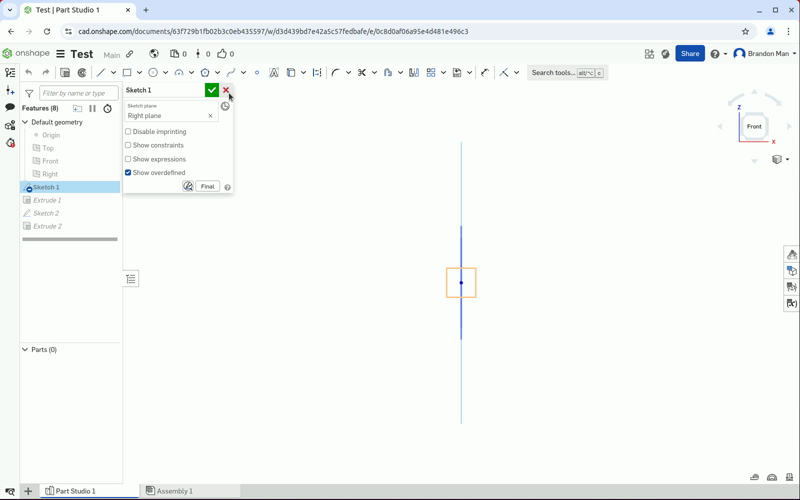
click(229, 92)
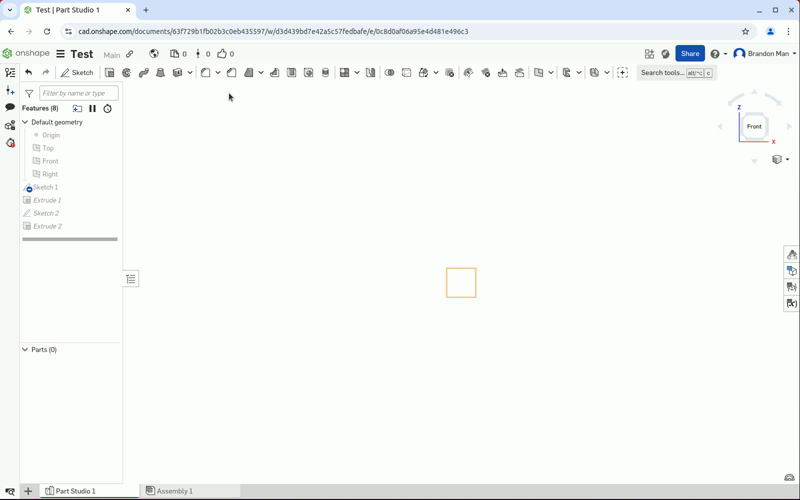
mouse_move(73, 352)
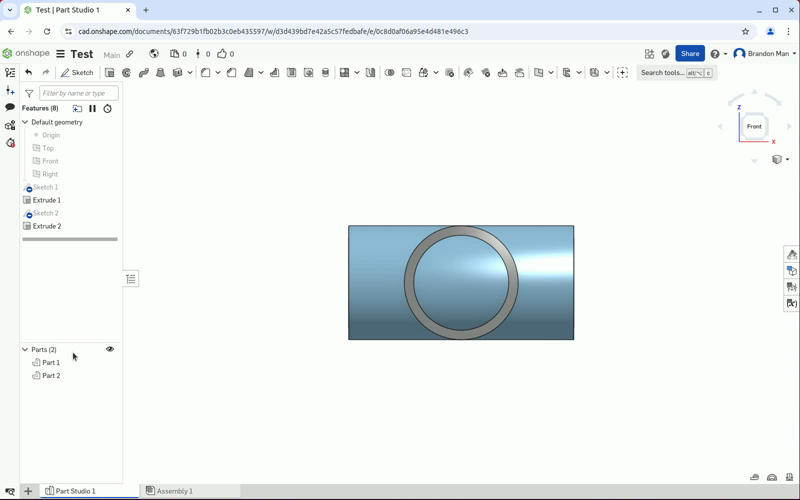
key(y)
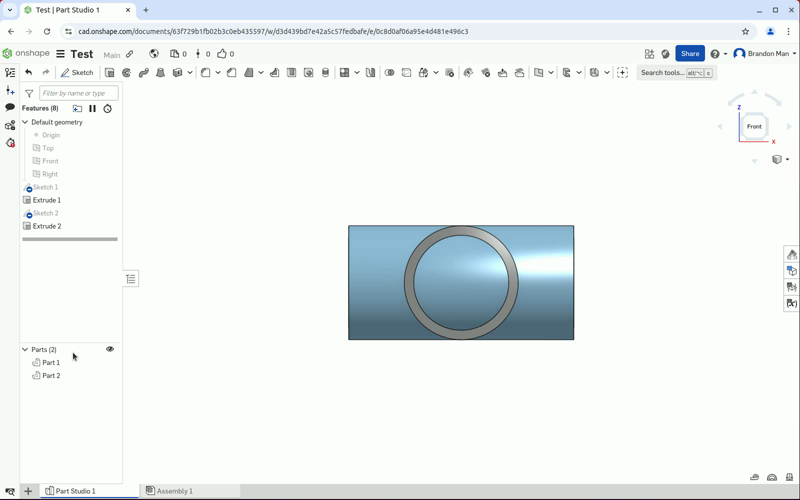
key(shift+p)
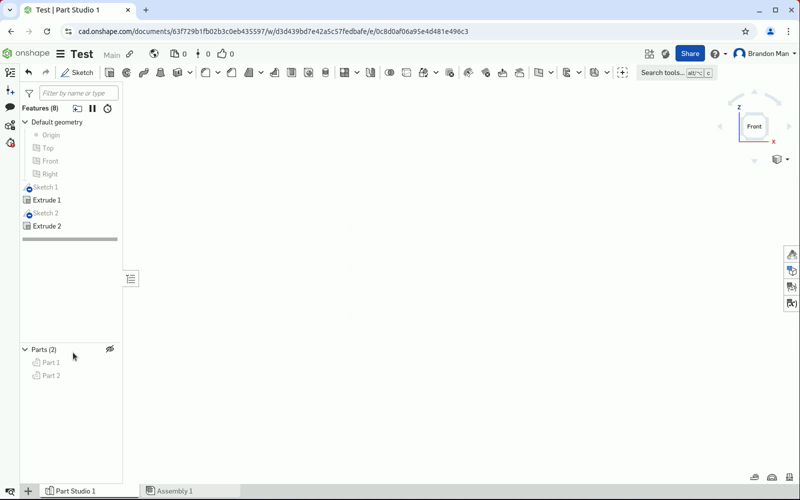
key(space)
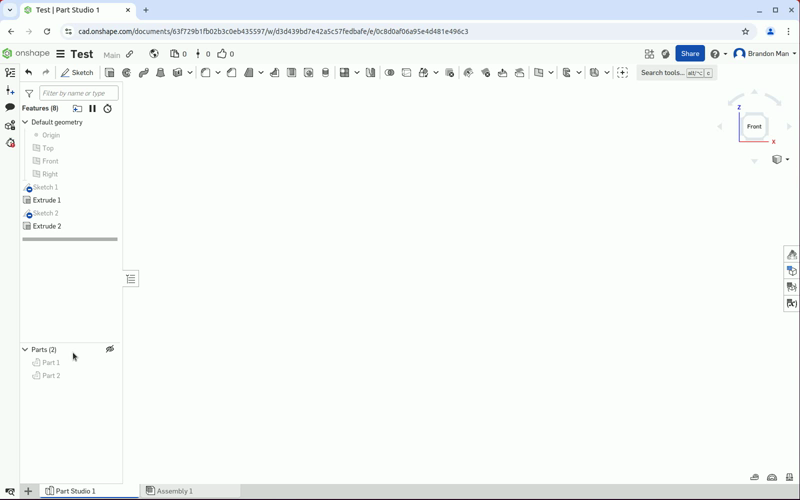
key_down(shift)
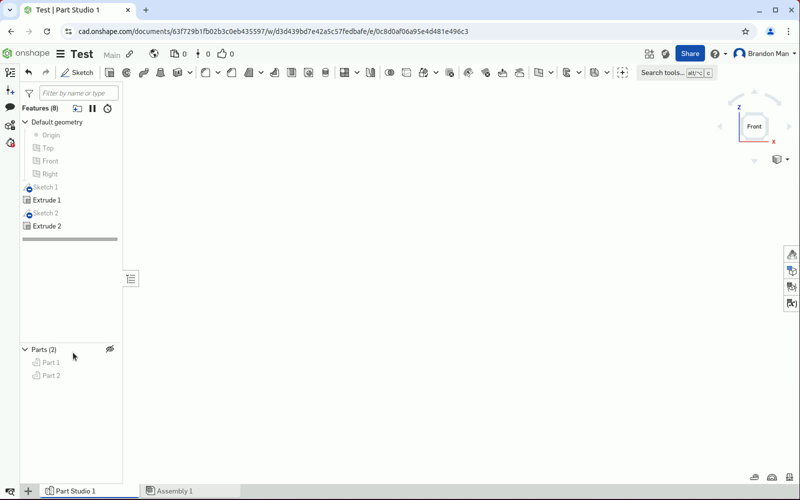
key(down)
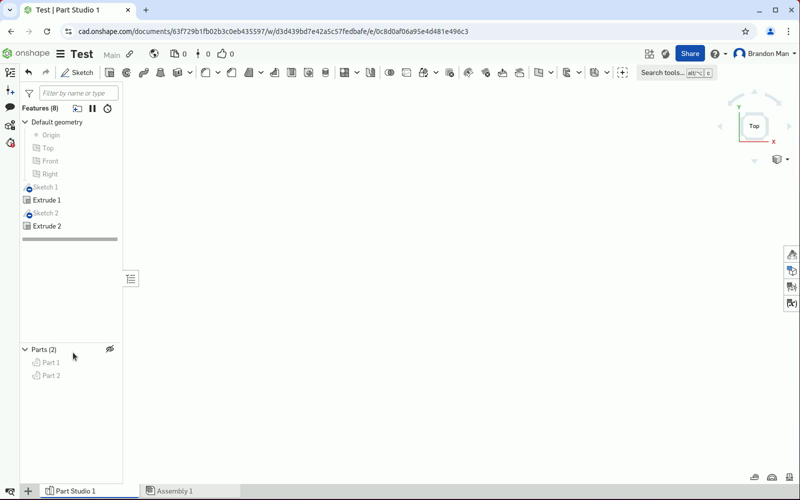
key_up(shift)
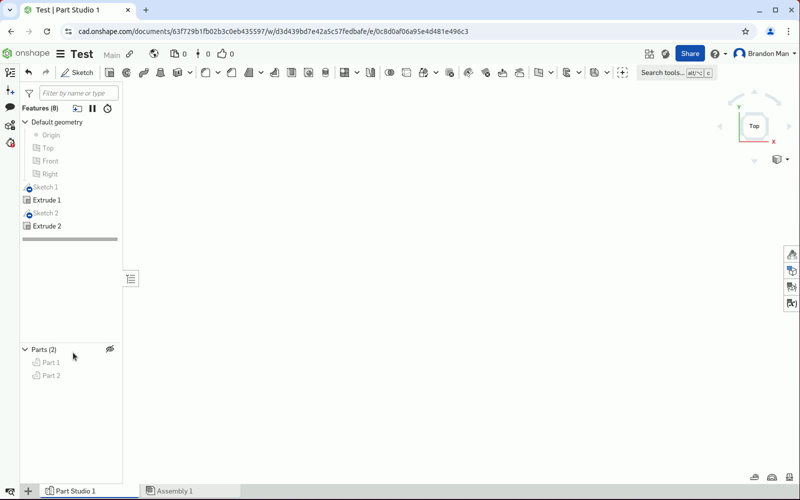
mouse_move(73, 352)
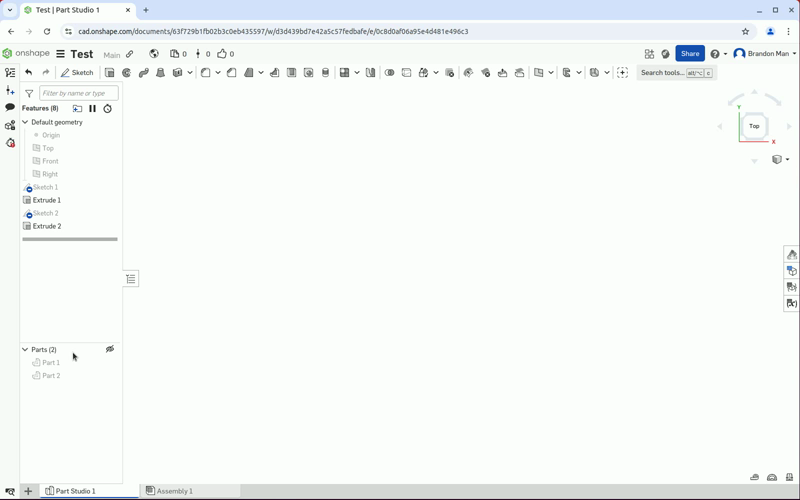
key(shift+y)
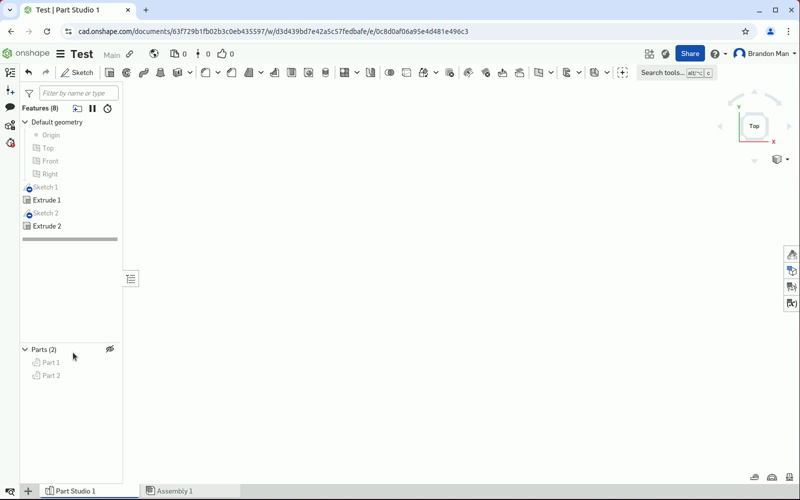
key(shift+s)
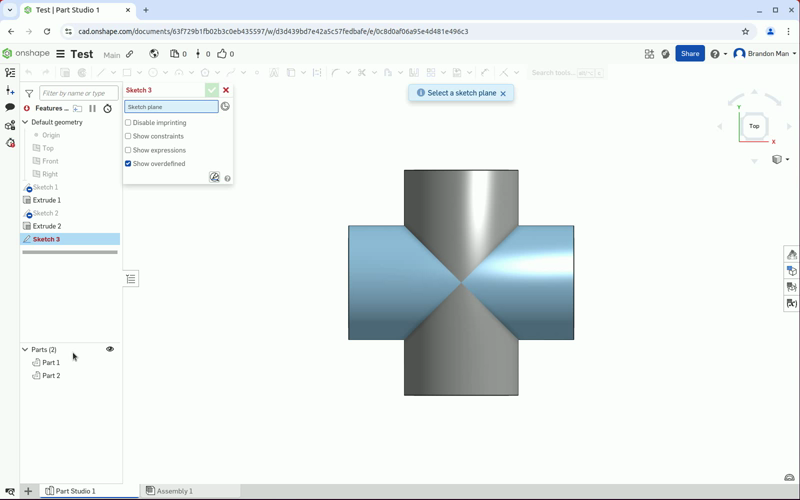
mouse_move(73, 150)
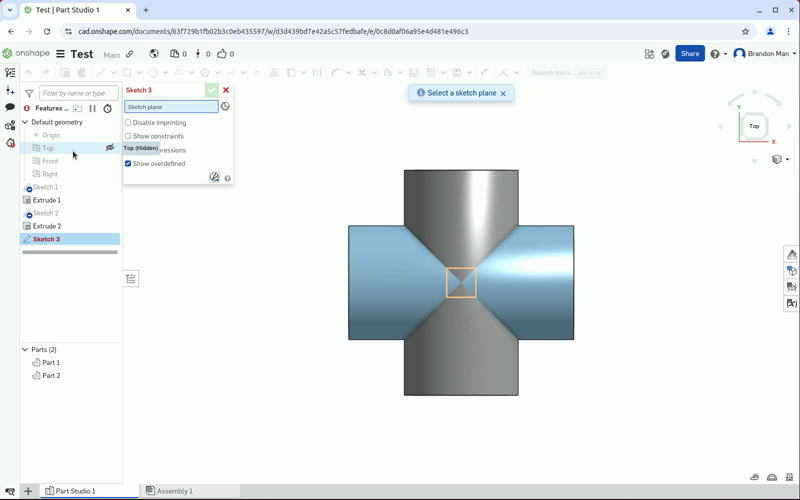
click(73, 150)
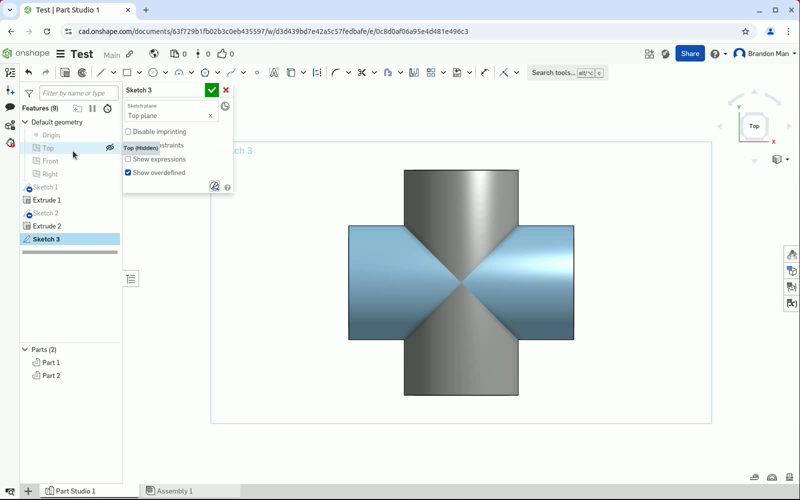
mouse_move(73, 352)
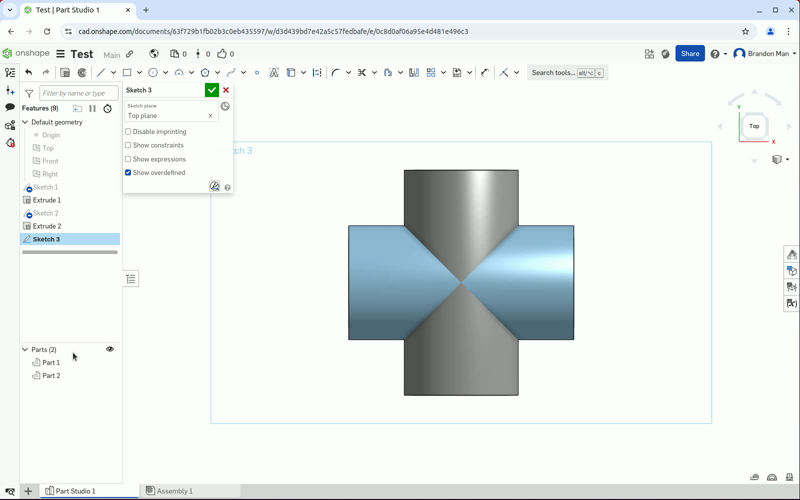
key(y)
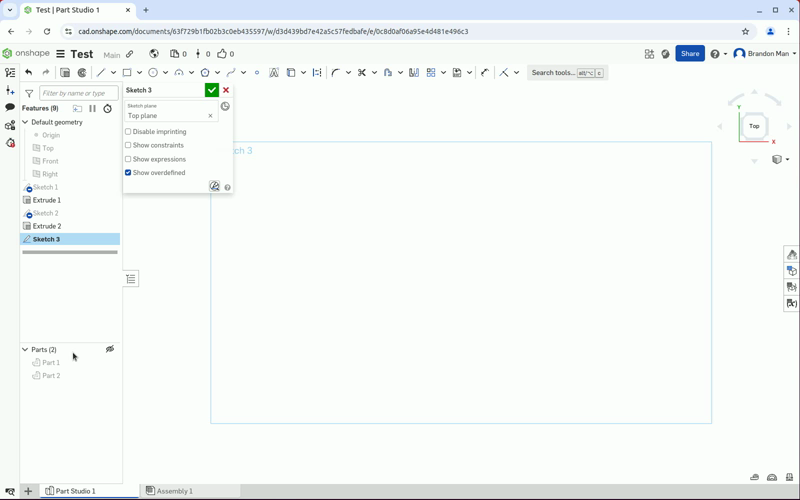
key(c)
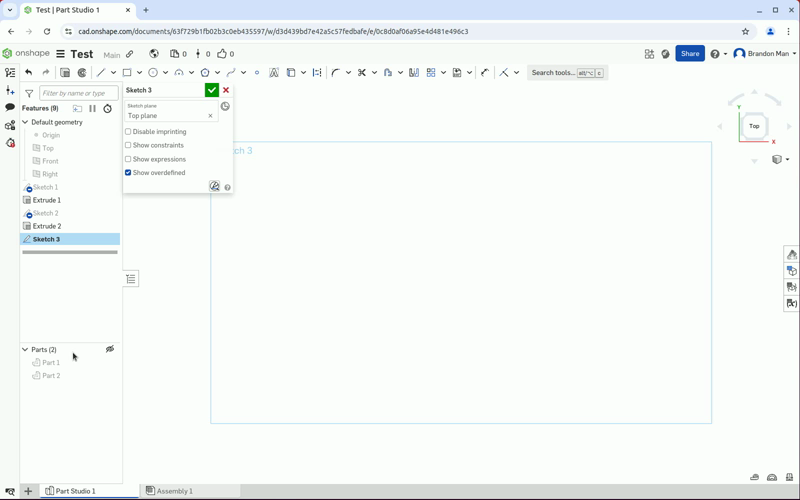
key_down(shift)
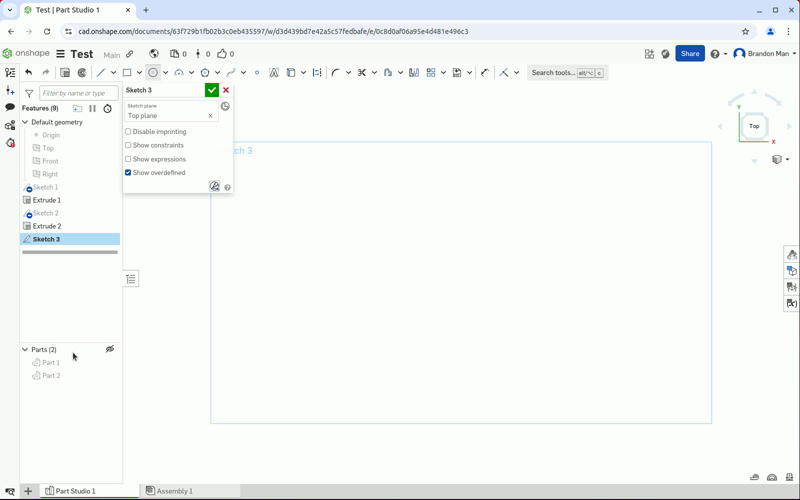
mouse_move(461, 282)
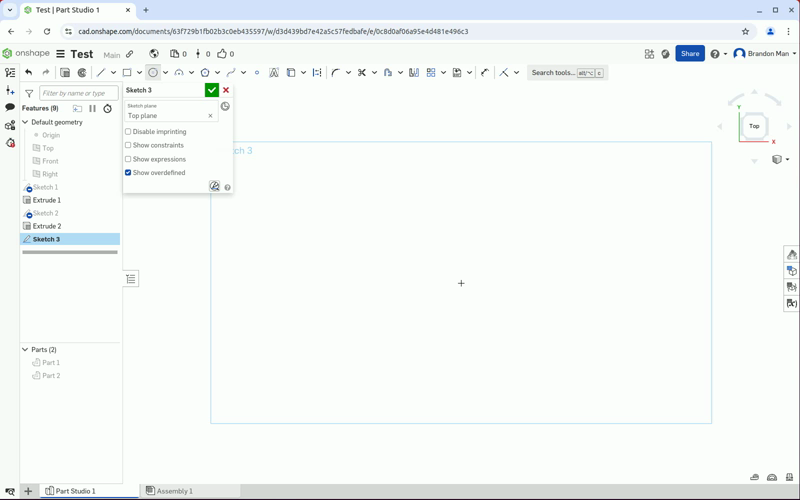
click(461, 282)
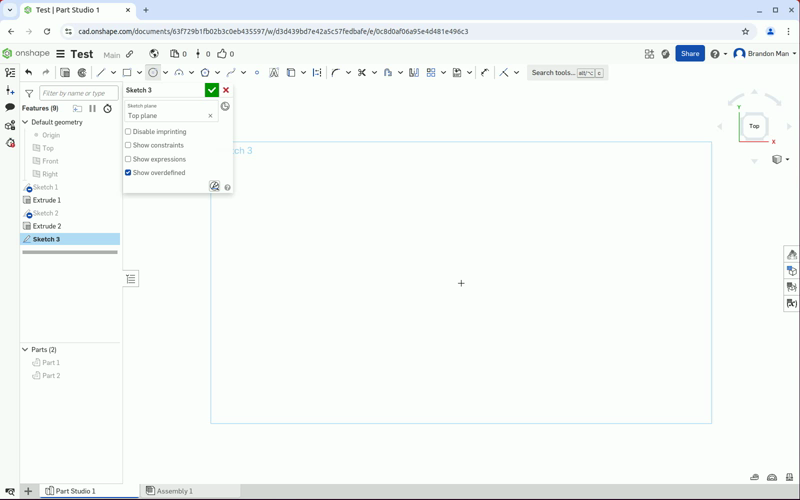
key_up(shift)
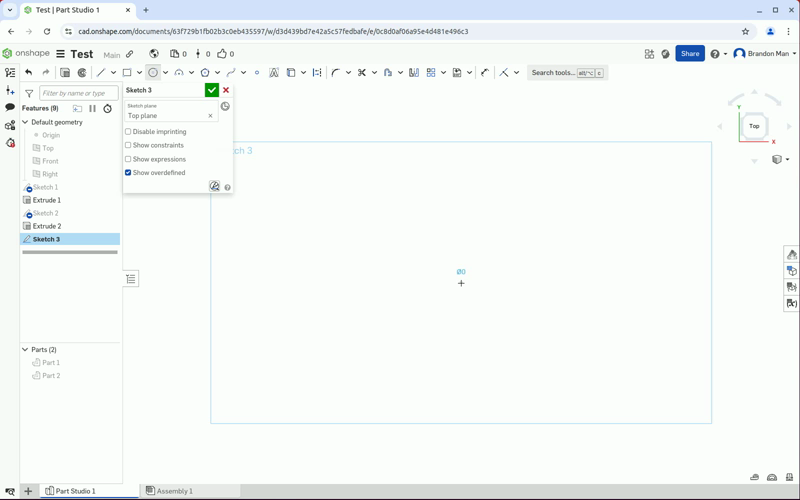
mouse_move(518, 282)
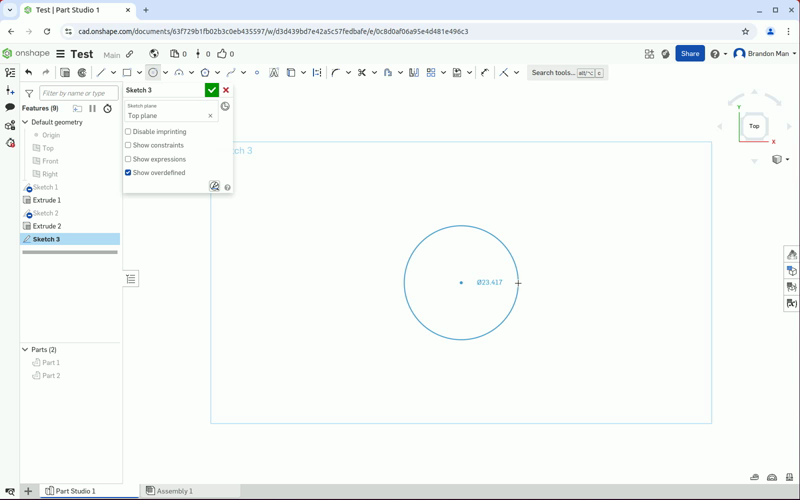
click(518, 282)
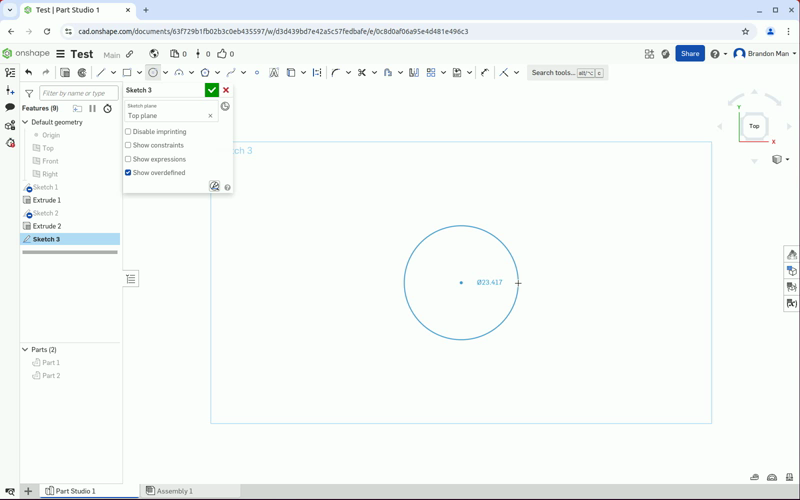
key(esc)
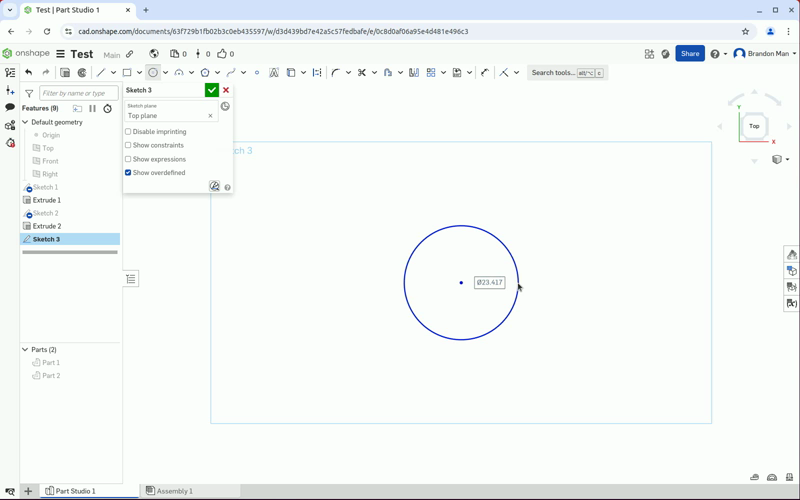
key(c)
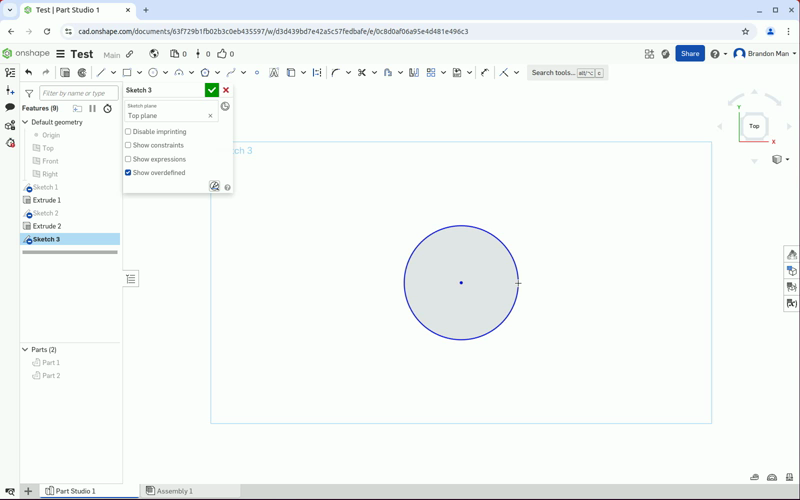
key_down(shift)
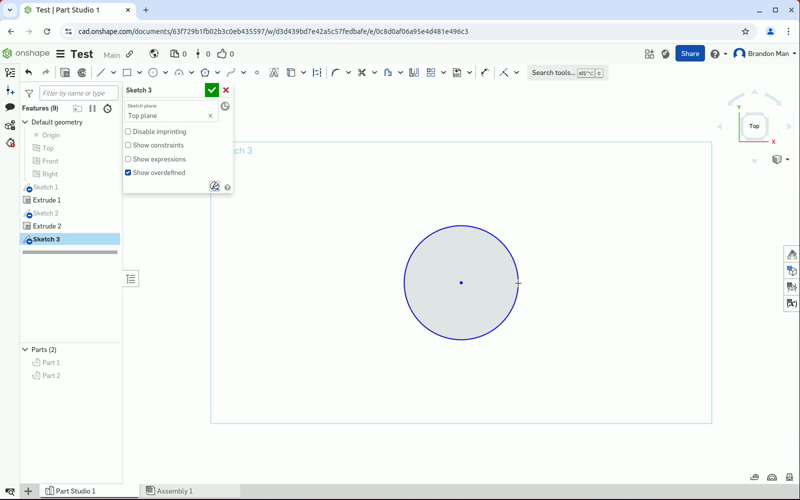
mouse_move(461, 282)
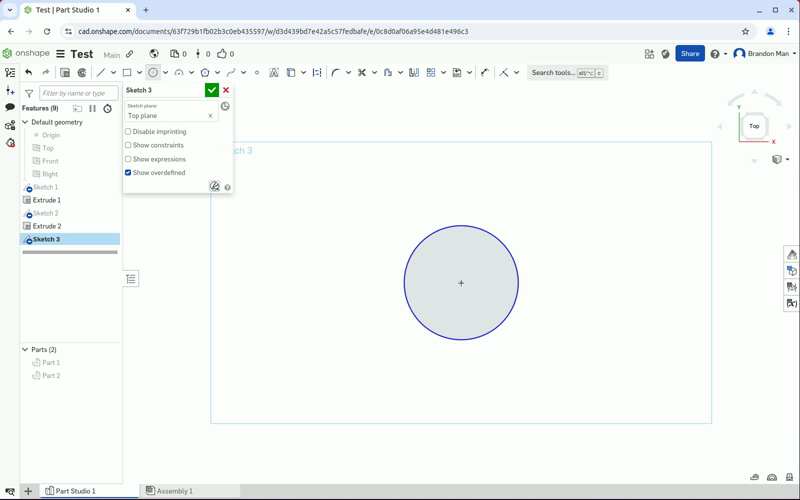
click(461, 282)
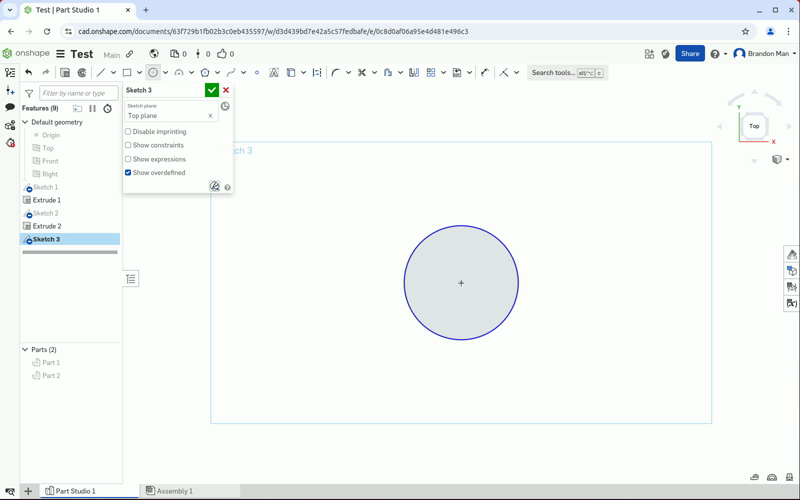
key_up(shift)
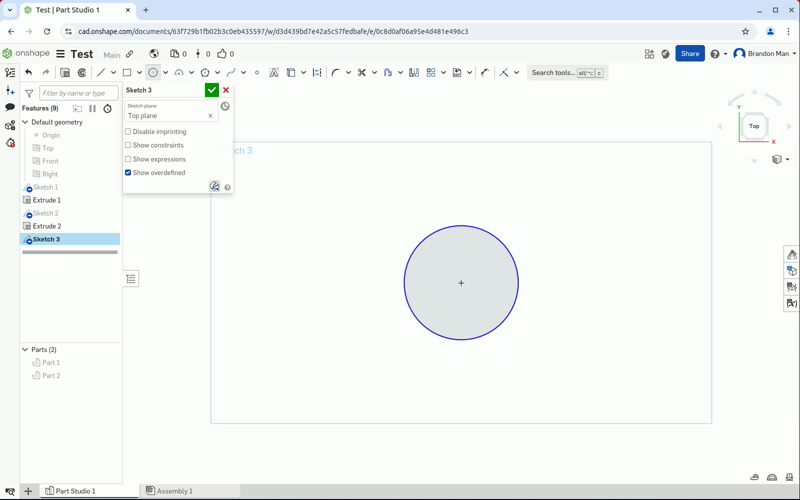
mouse_move(506, 282)
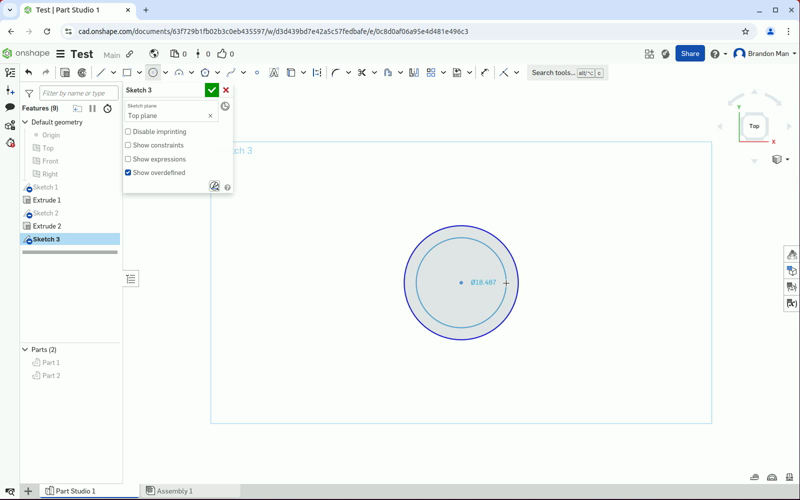
click(506, 282)
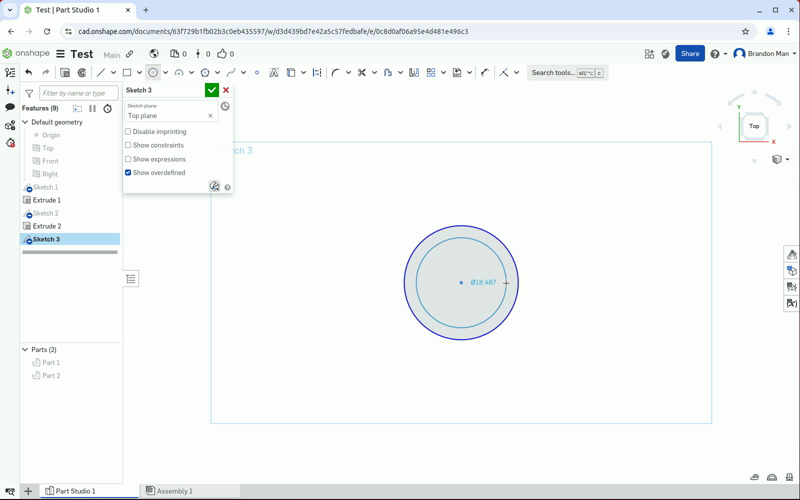
key(esc)
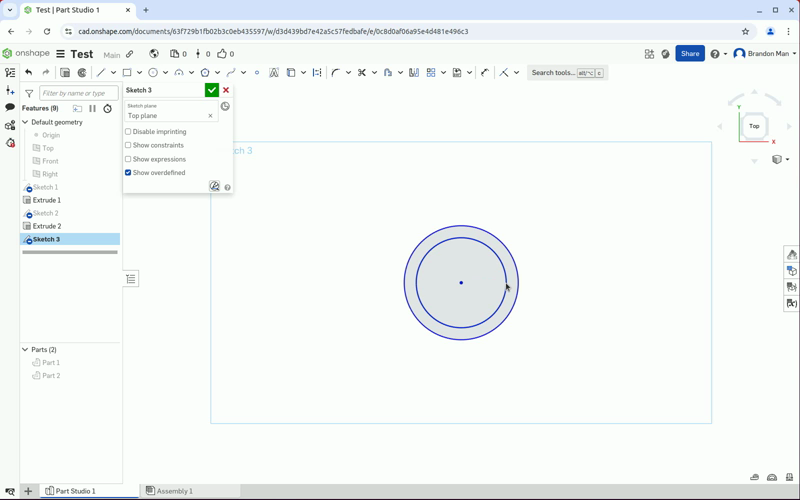
mouse_move(435, 239)
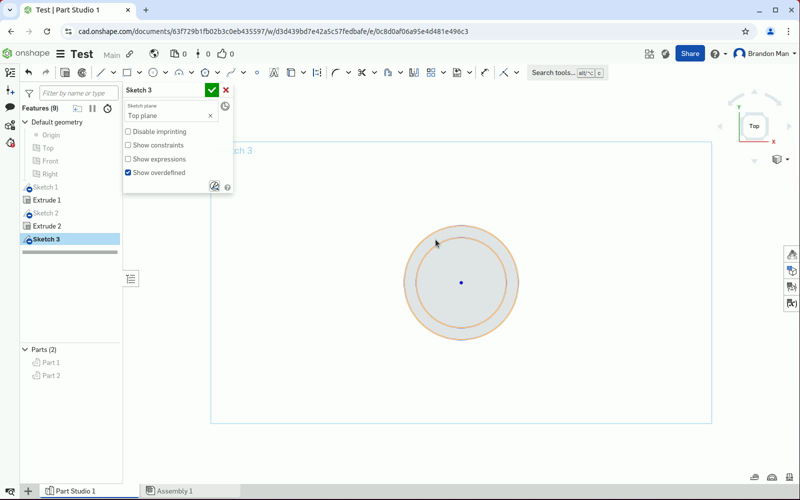
click(435, 239)
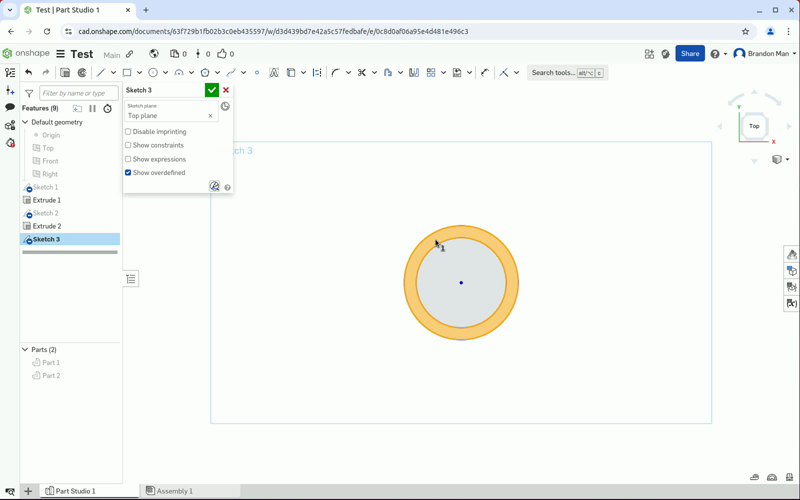
mouse_move(73, 352)
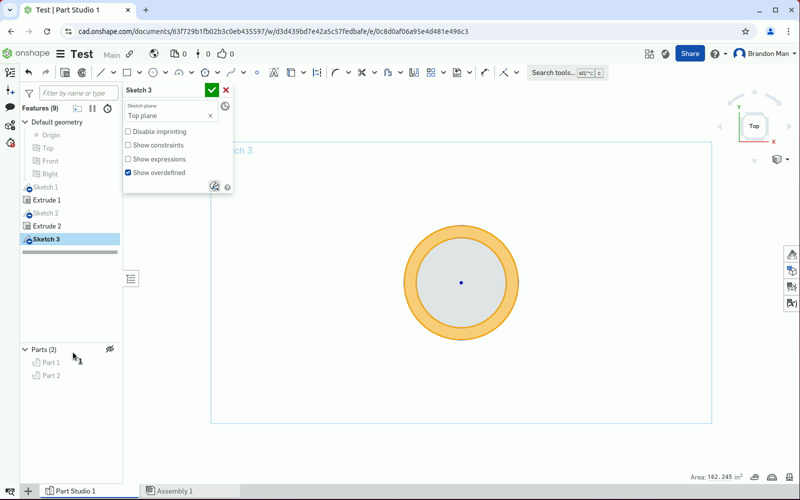
key(shift+y)
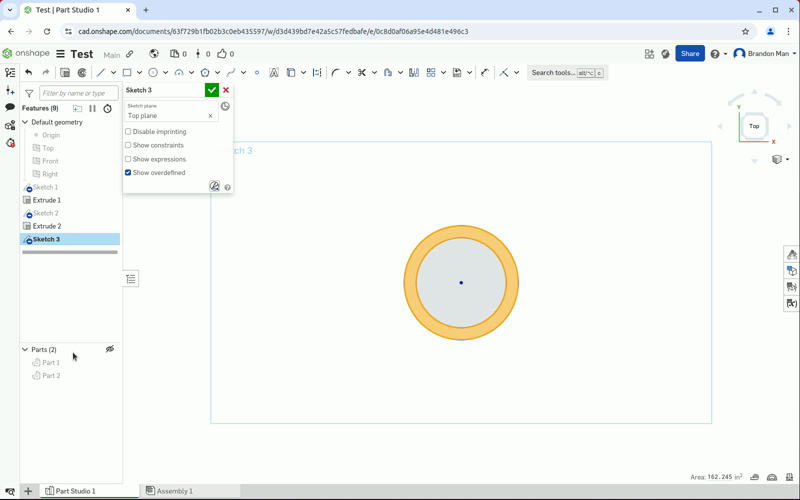
key(shift+e)
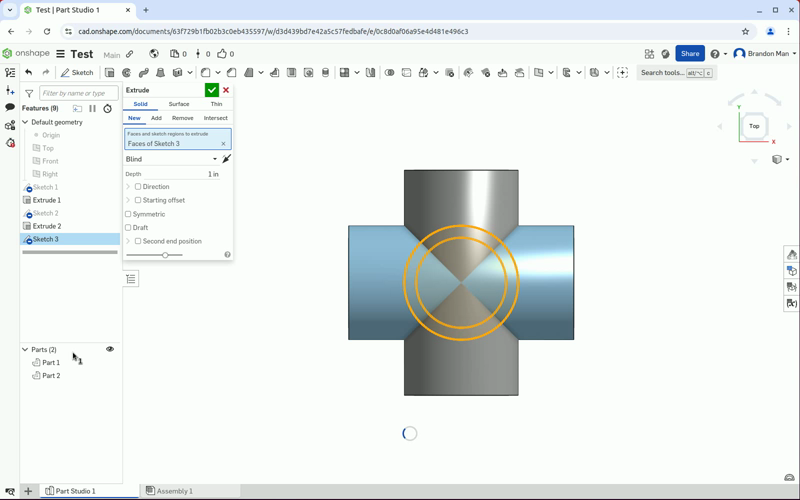
mouse_move(143, 106)
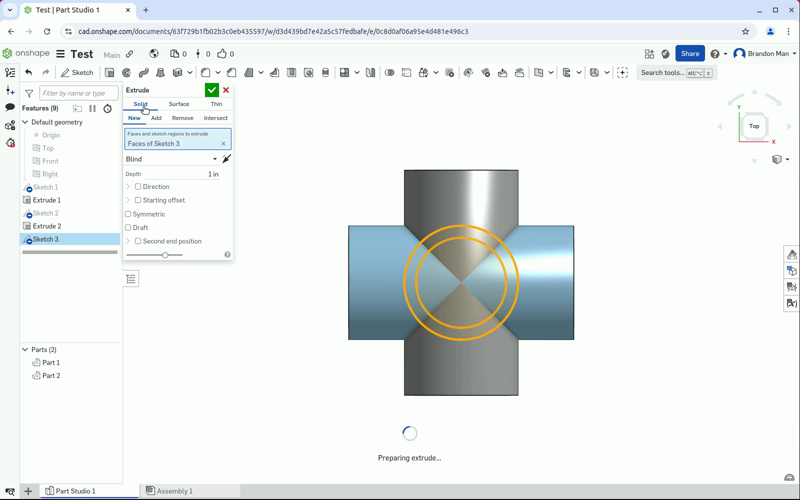
click(143, 106)
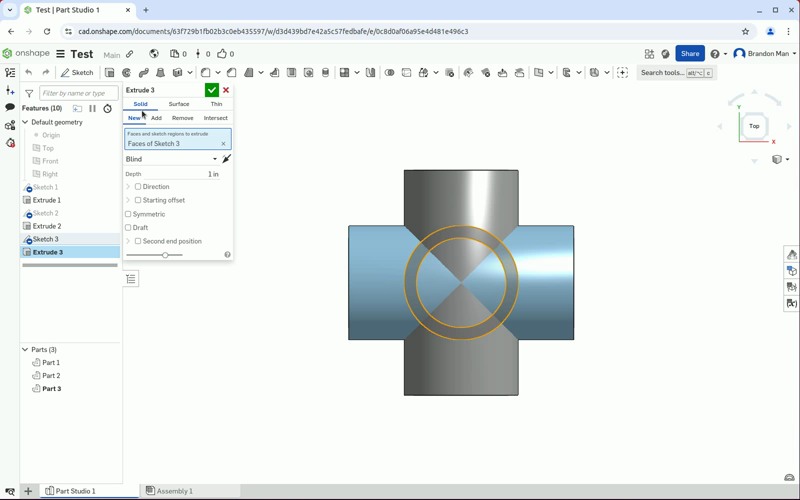
mouse_move(137, 120)
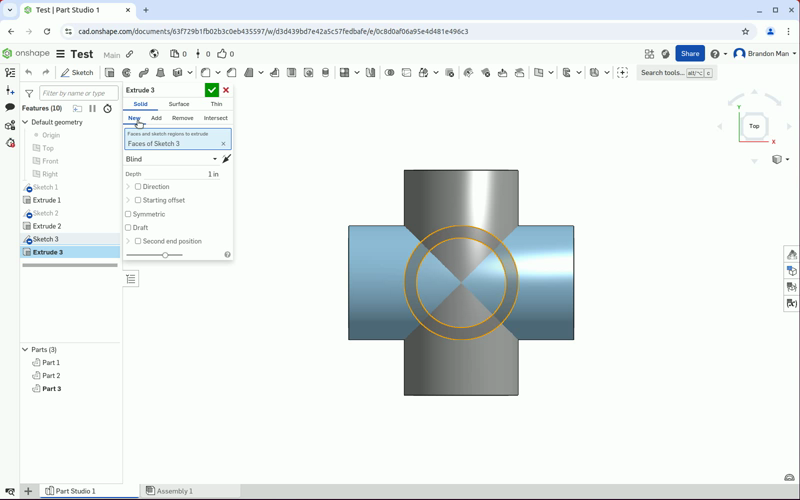
click(137, 120)
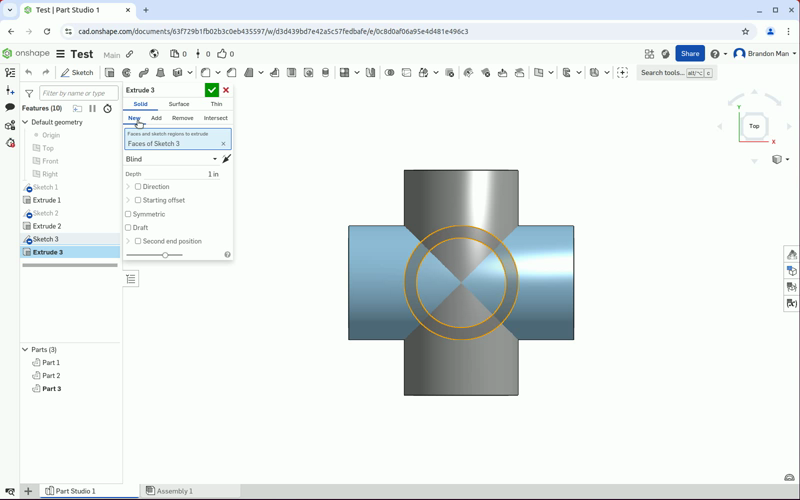
key(tab, 4)
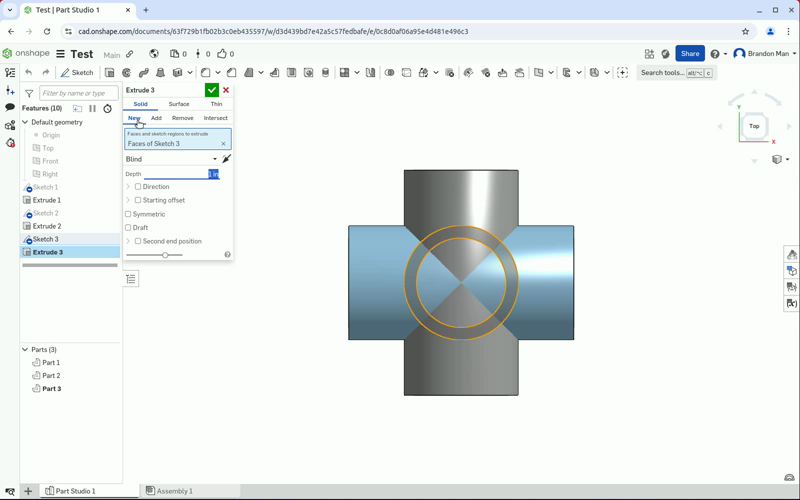
text(23.108)
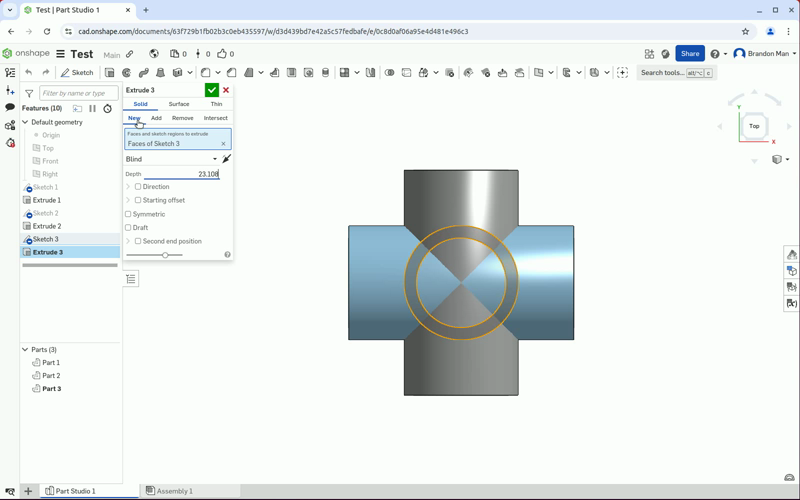
key(tab, 3)
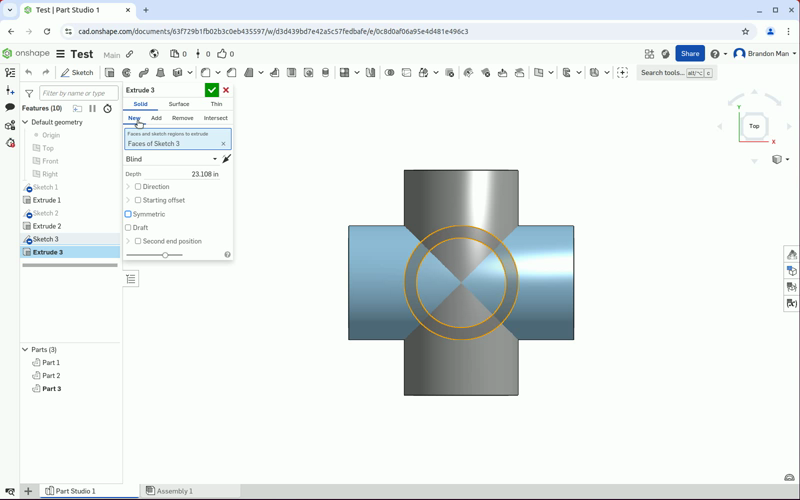
key(tab, 2)
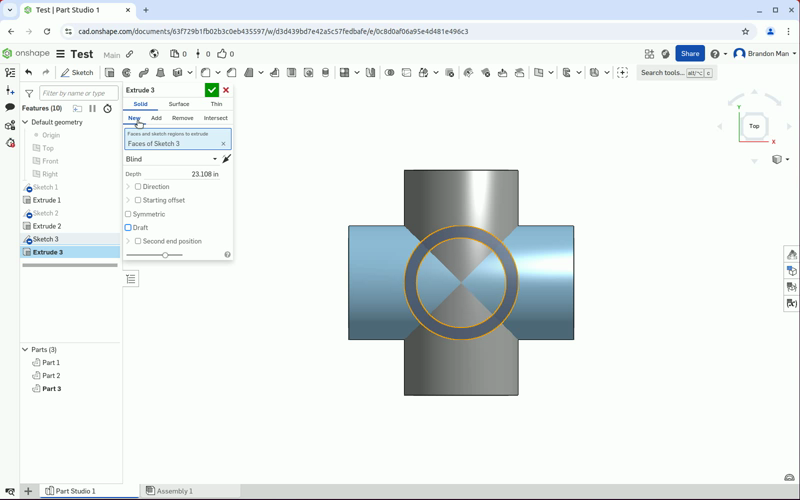
key(space)
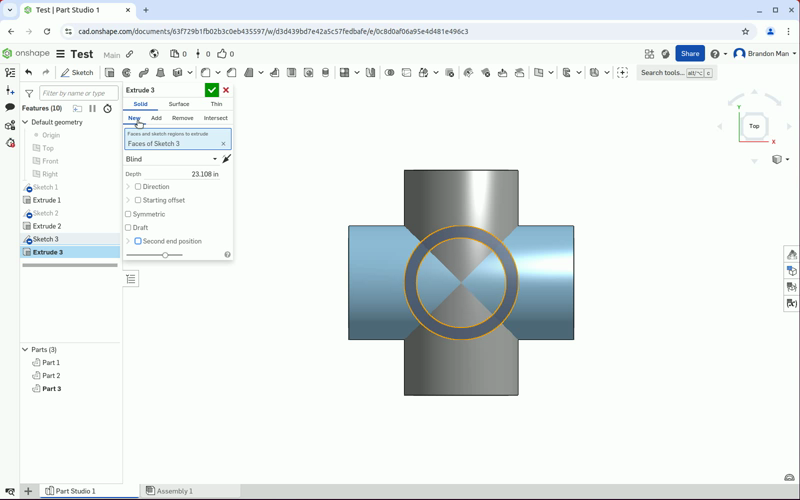
key(tab, 3)
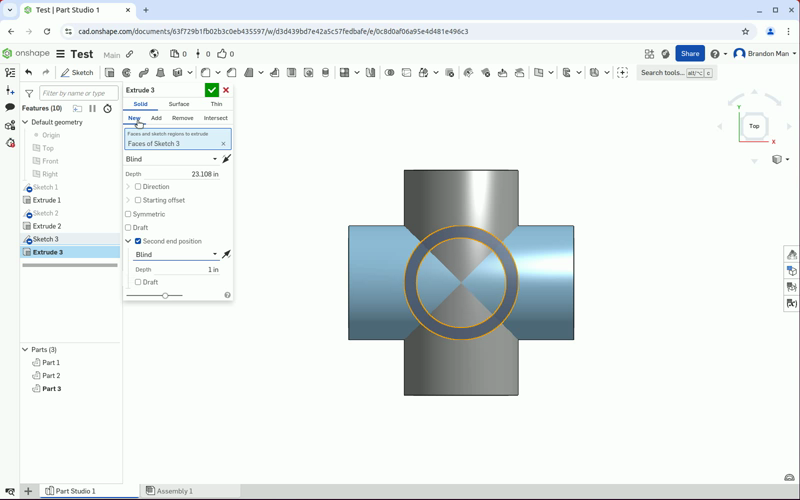
text(23.108)
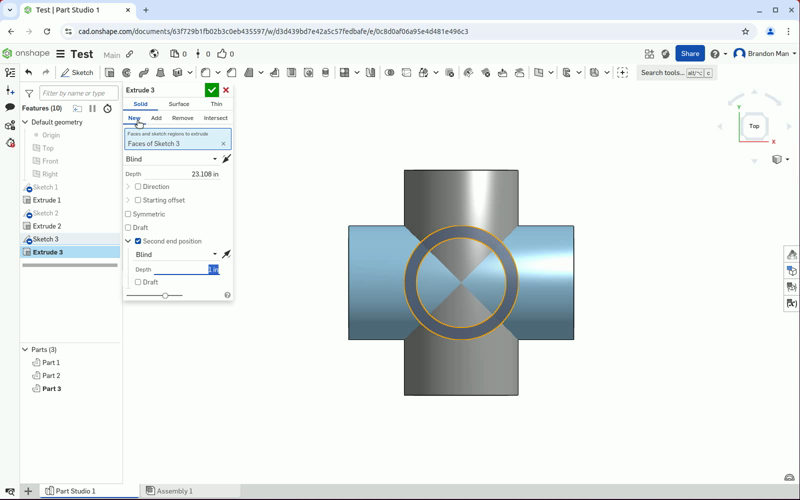
key(enter)
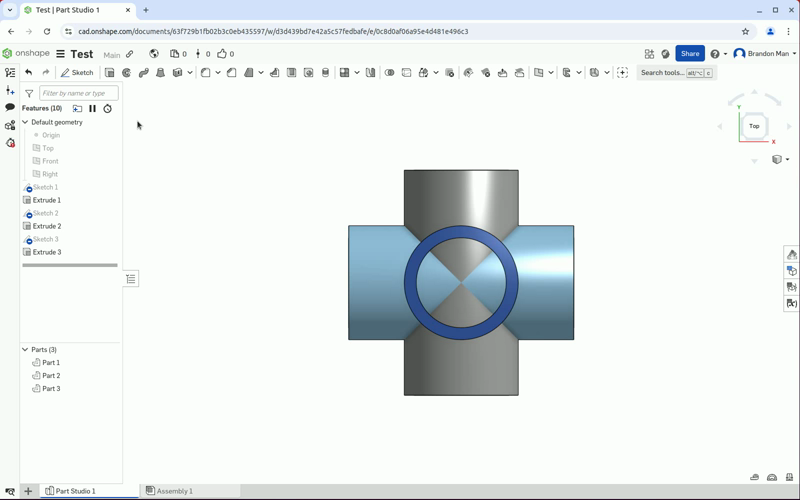
key(shift+h)
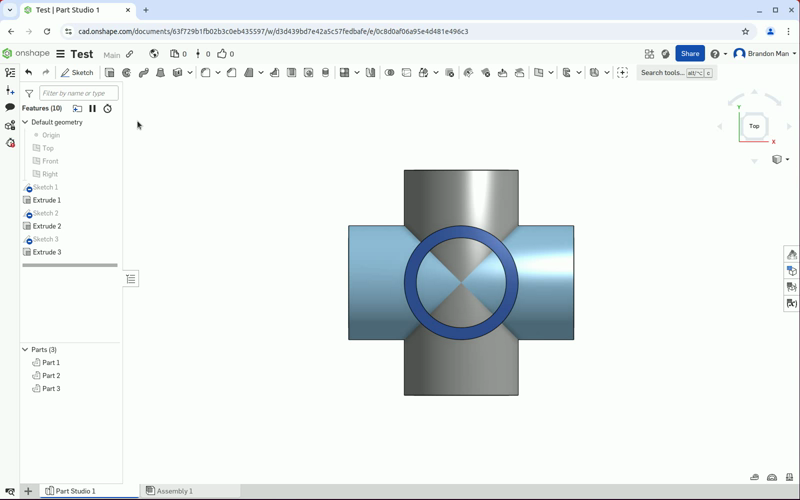
key(shift+h)
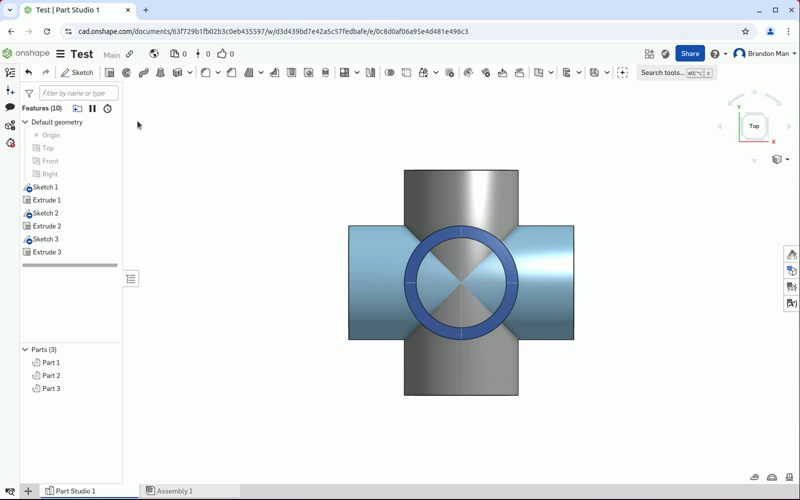
key(shift+7)
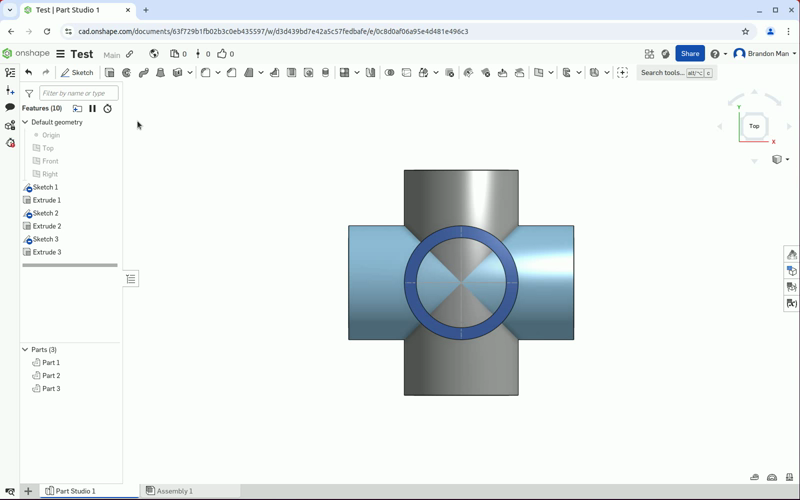
key(up, 3)
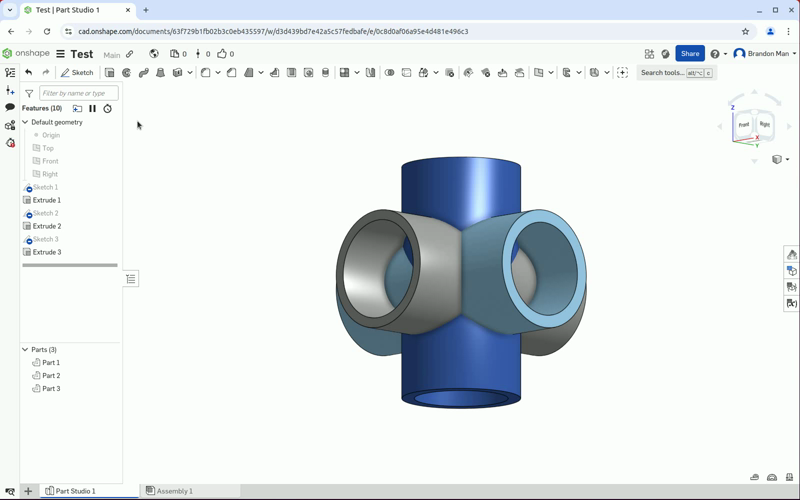
key(left, 3)
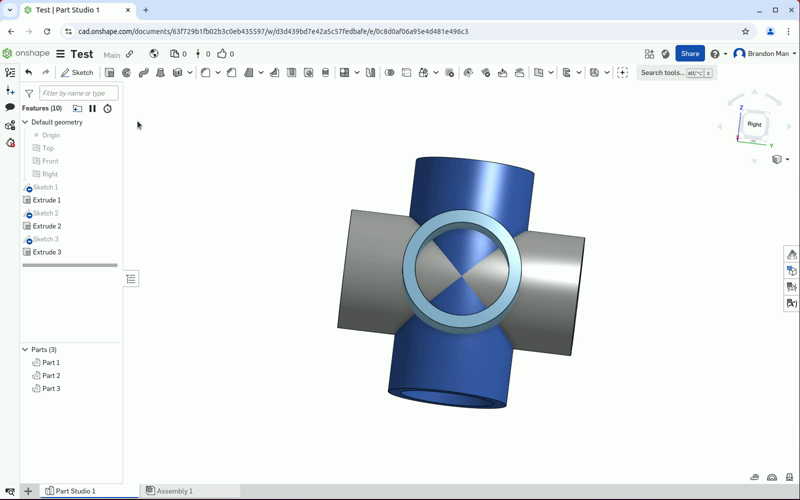
key(right, 3)
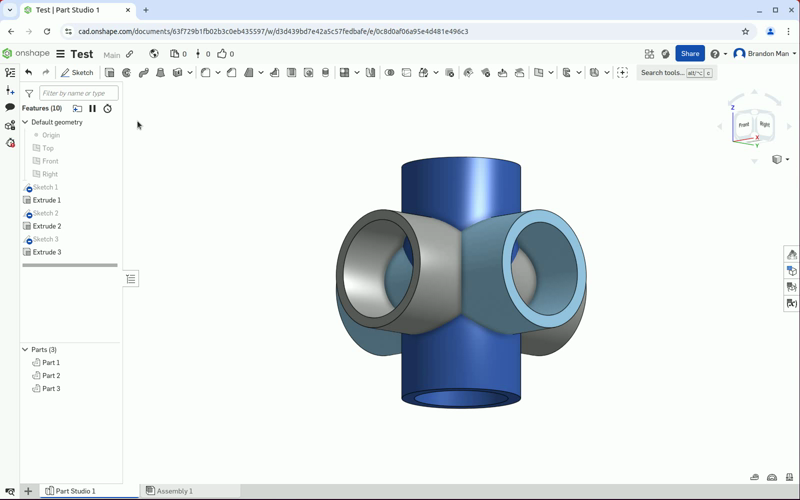
key(down, 3)
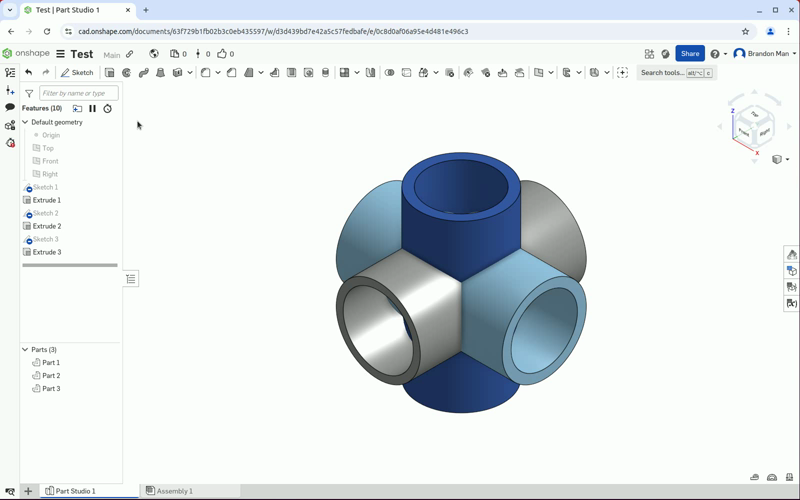
mouse_move(73, 189)
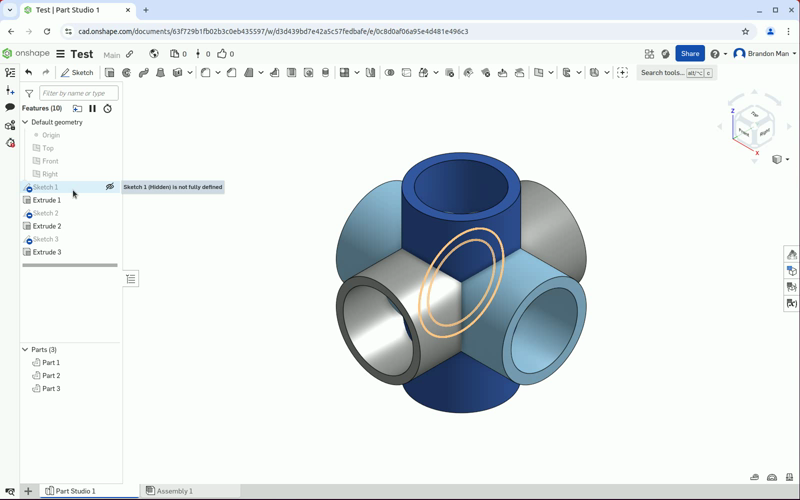
click(73, 189)